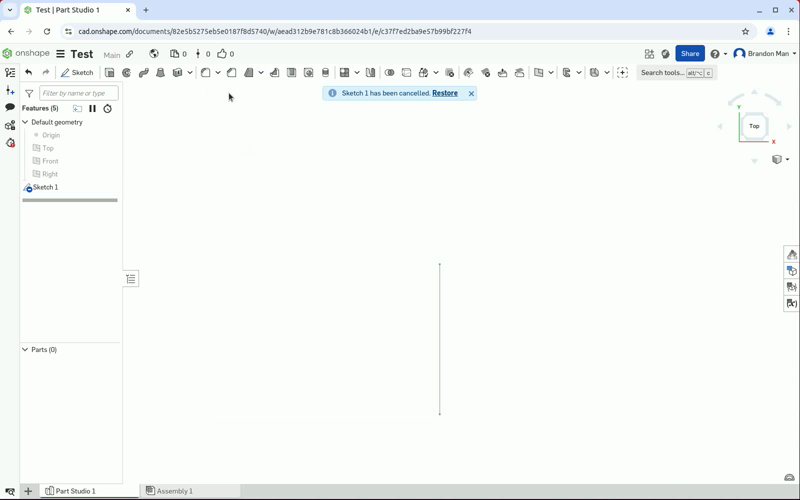
key(shift+h)
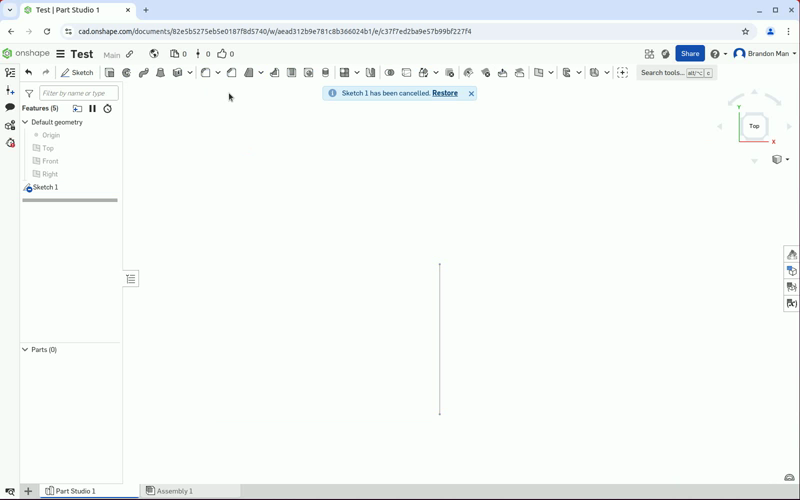
key(shift+s)
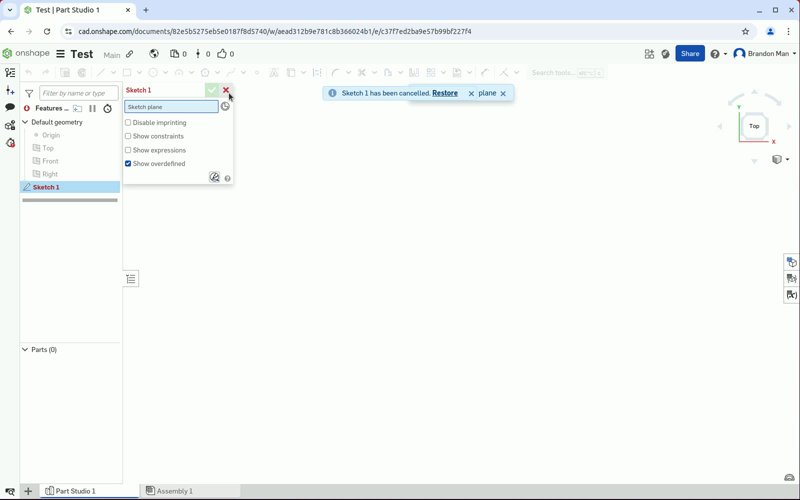
mouse_move(73, 150)
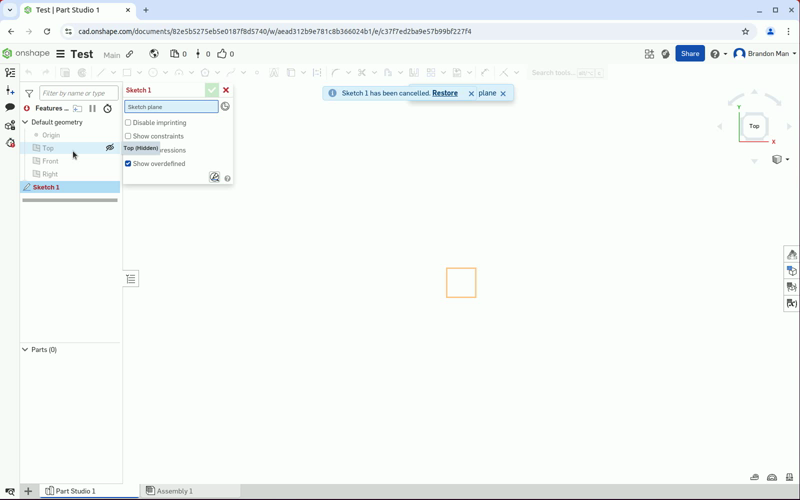
click(73, 150)
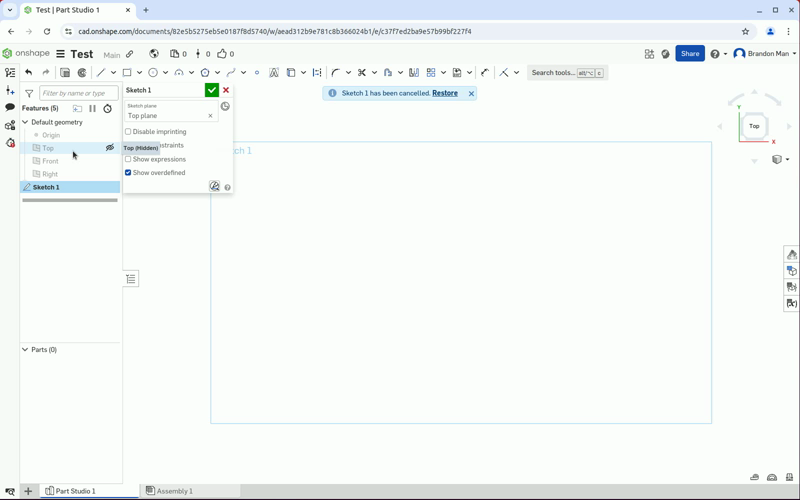
mouse_move(73, 352)
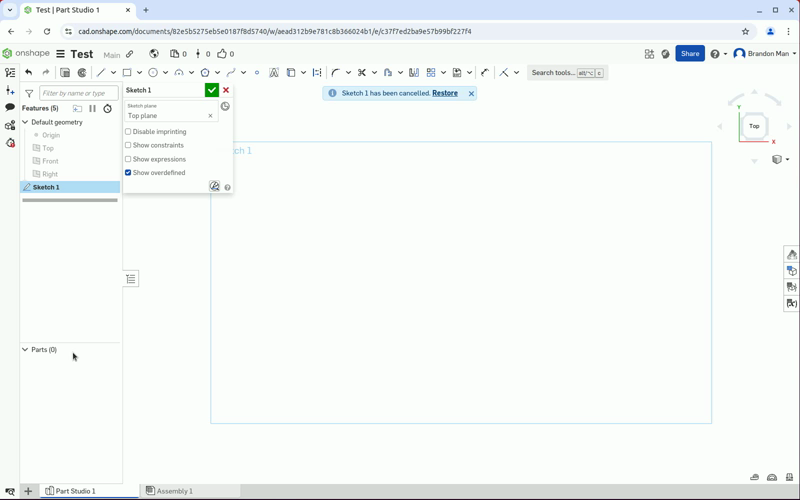
key(y)
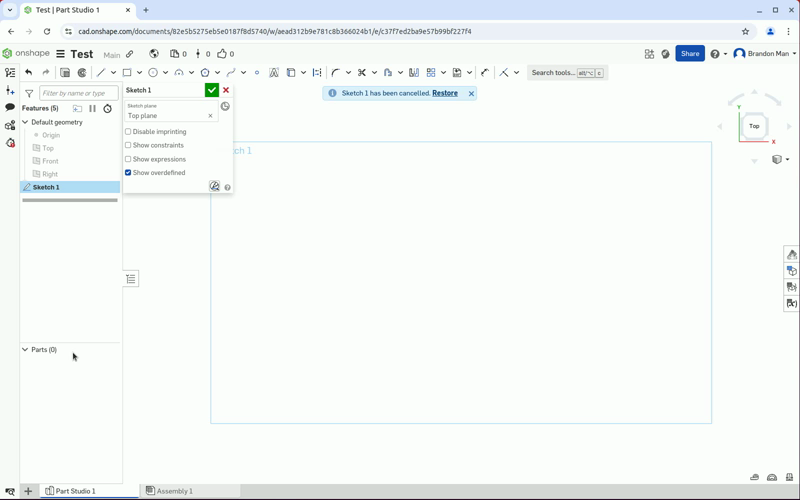
key(c)
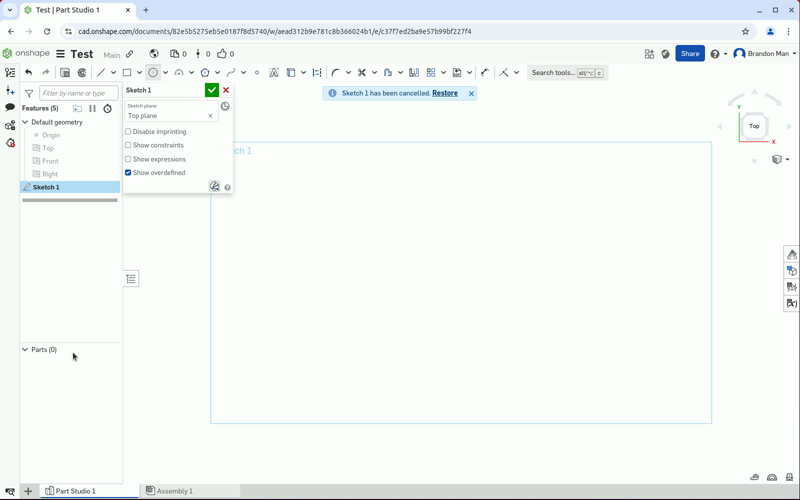
key_down(shift)
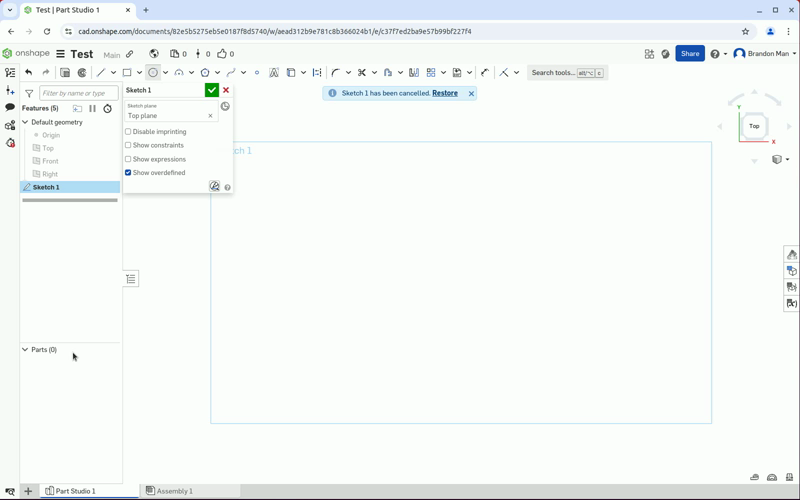
mouse_move(461, 282)
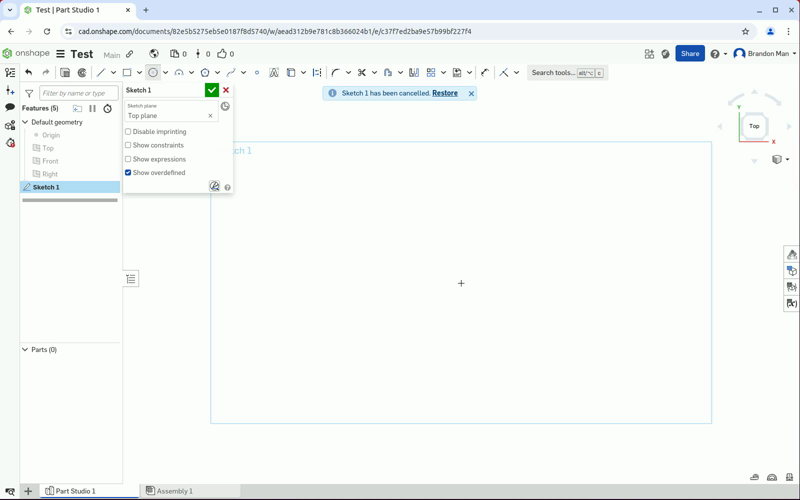
click(461, 282)
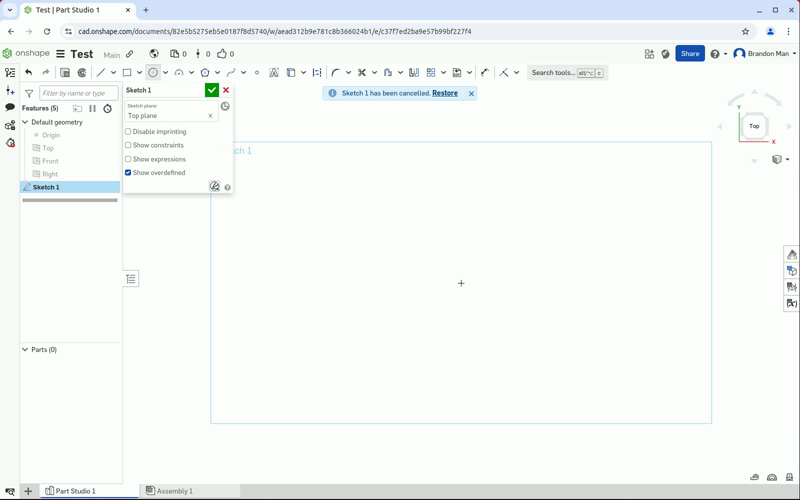
key_up(shift)
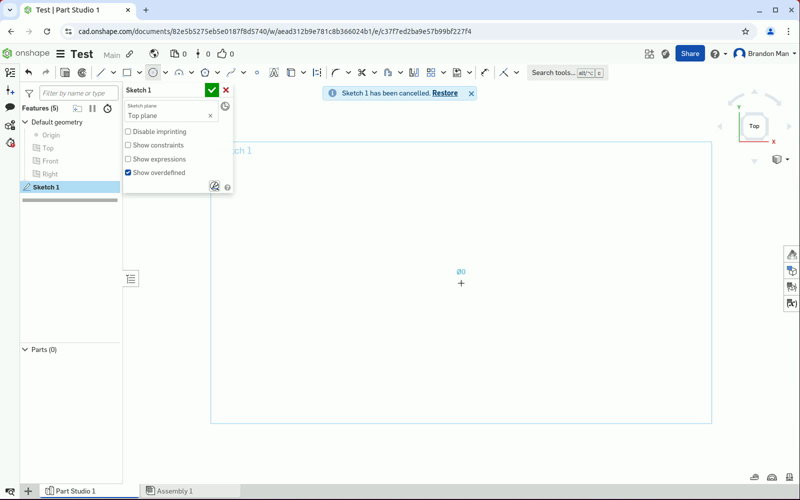
mouse_move(574, 282)
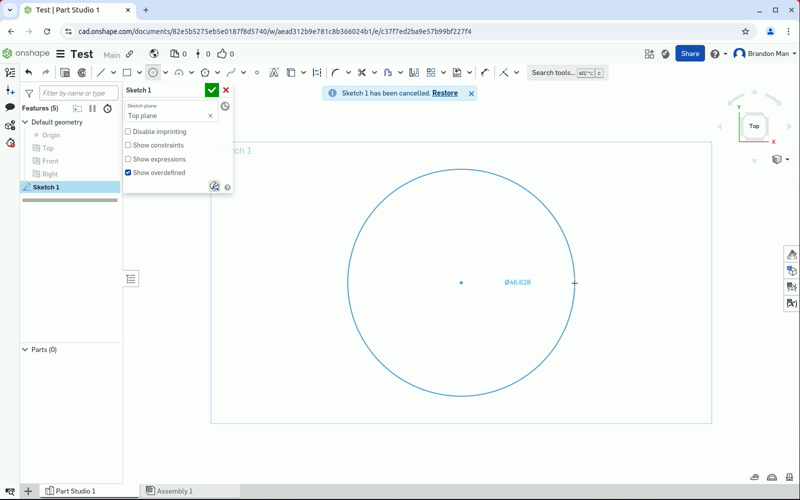
click(574, 282)
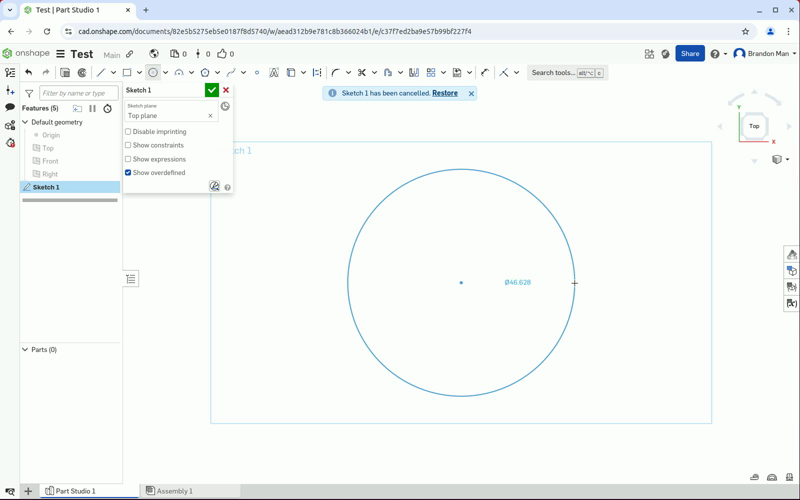
key(esc)
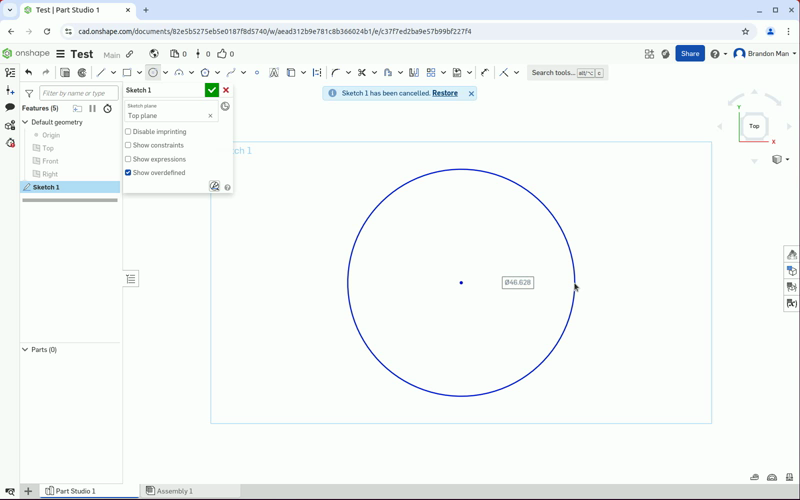
mouse_move(489, 236)
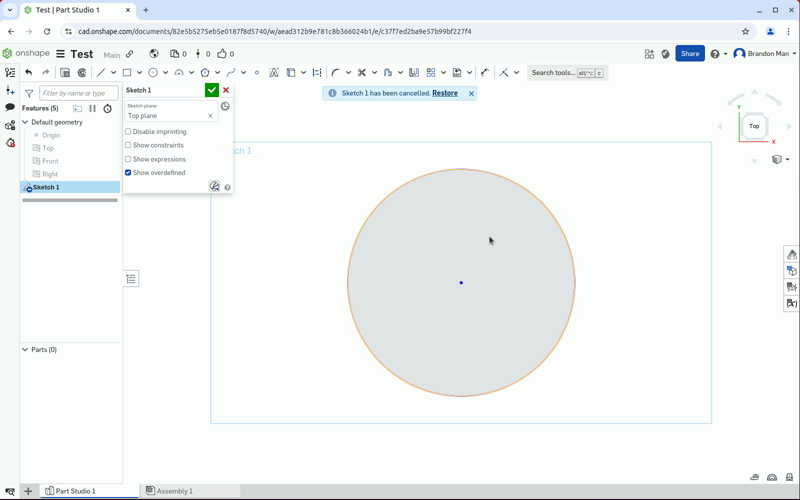
click(489, 236)
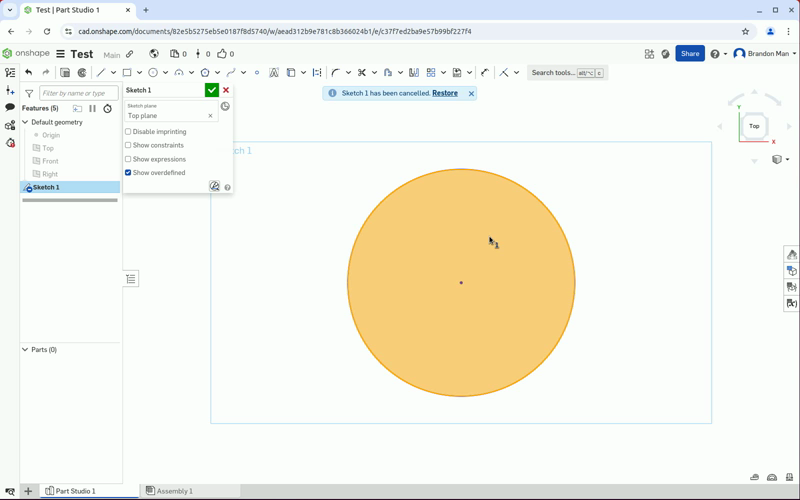
mouse_move(73, 352)
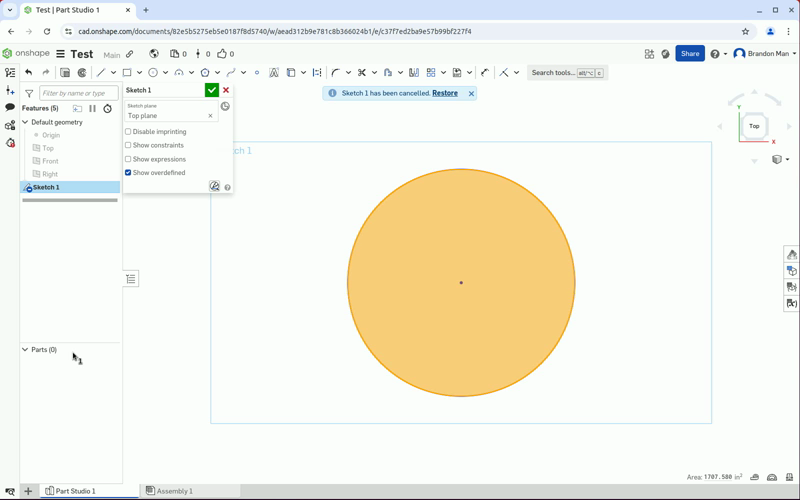
key(shift+y)
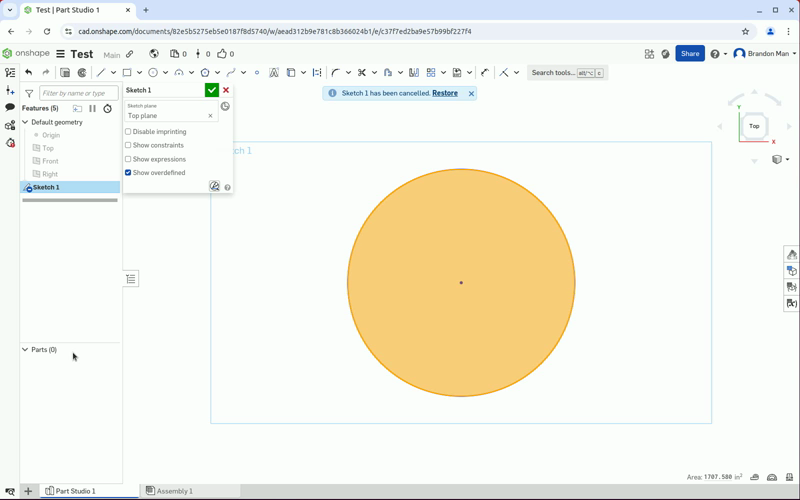
key(shift+e)
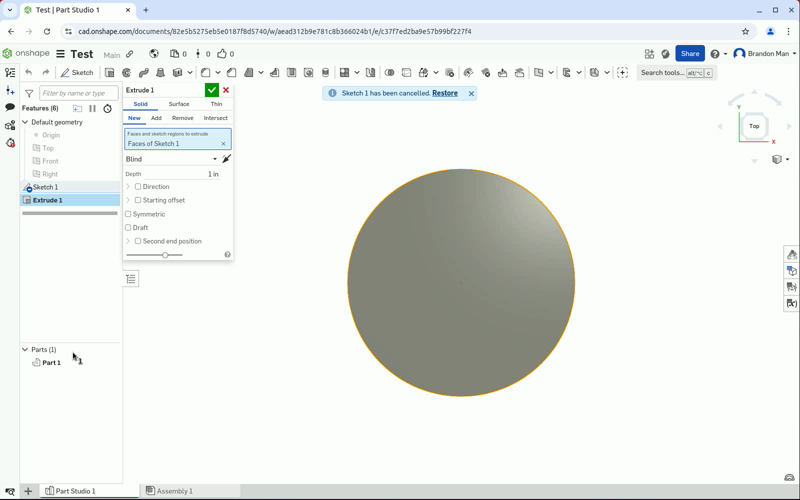
mouse_move(143, 106)
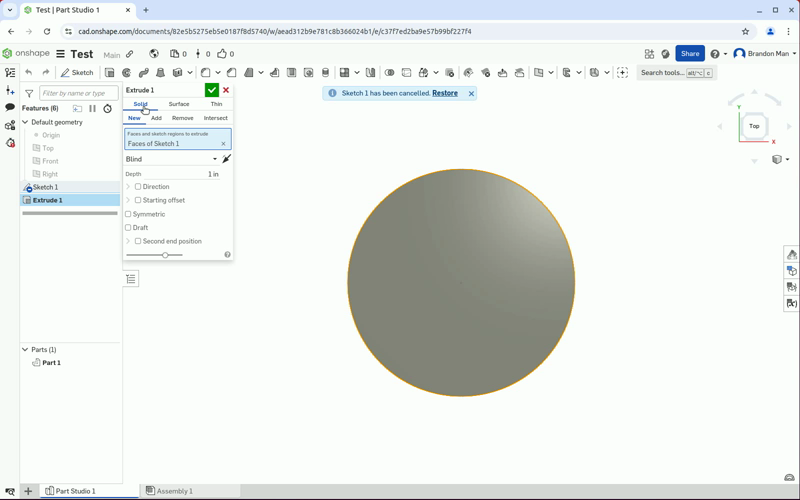
click(143, 106)
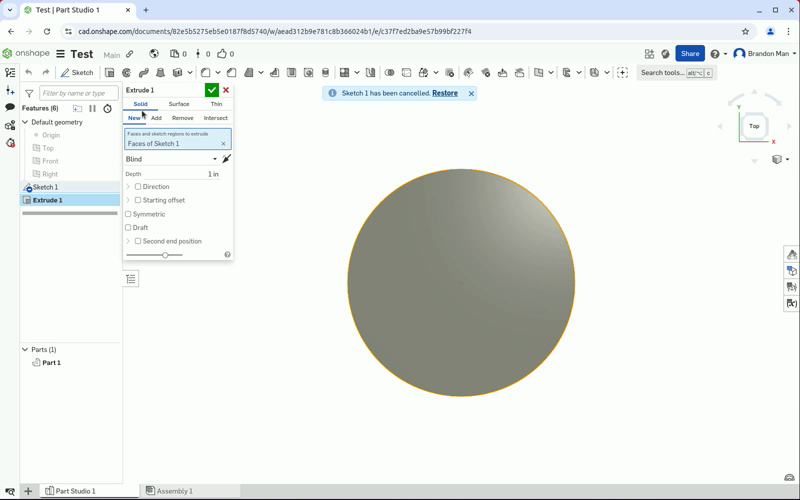
mouse_move(137, 120)
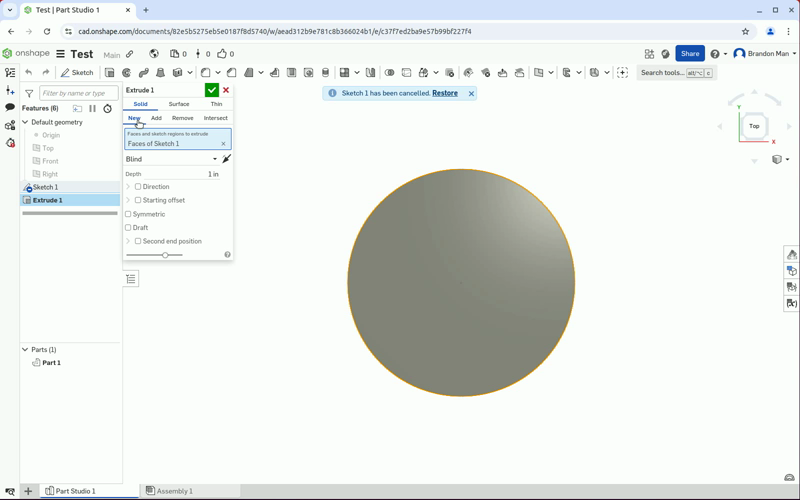
click(137, 120)
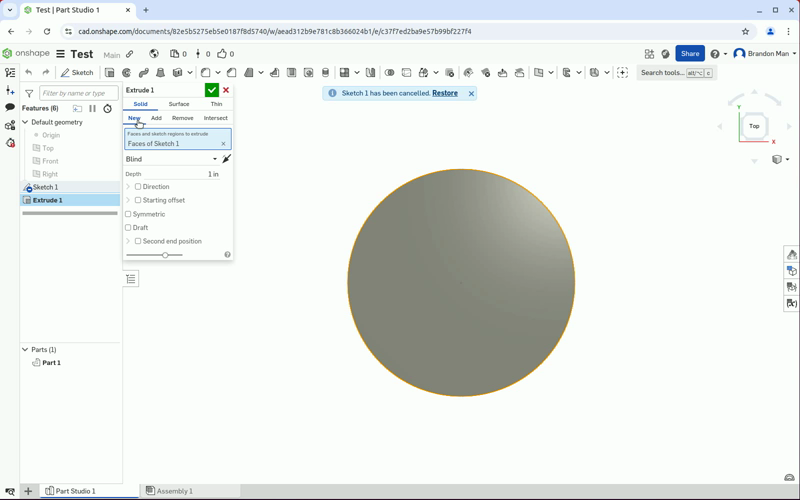
key(tab, 4)
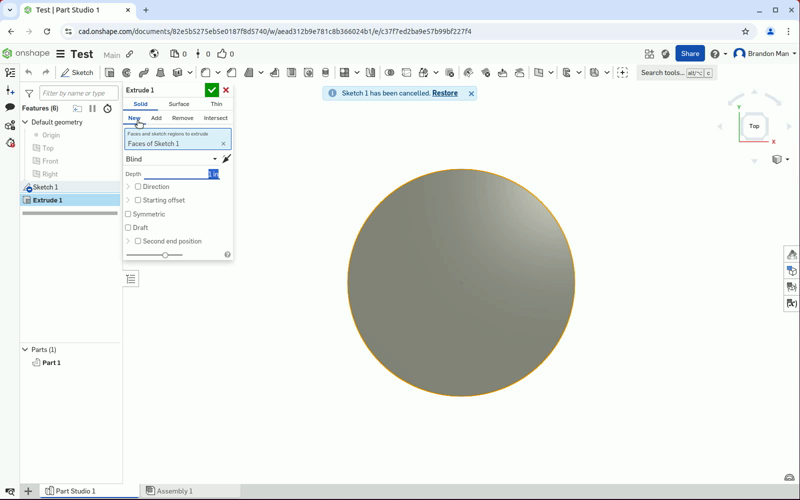
text(18.535)
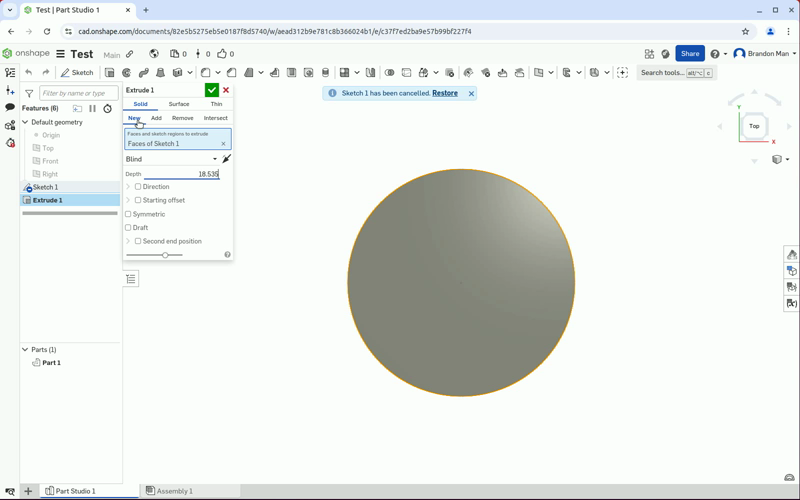
key(enter)
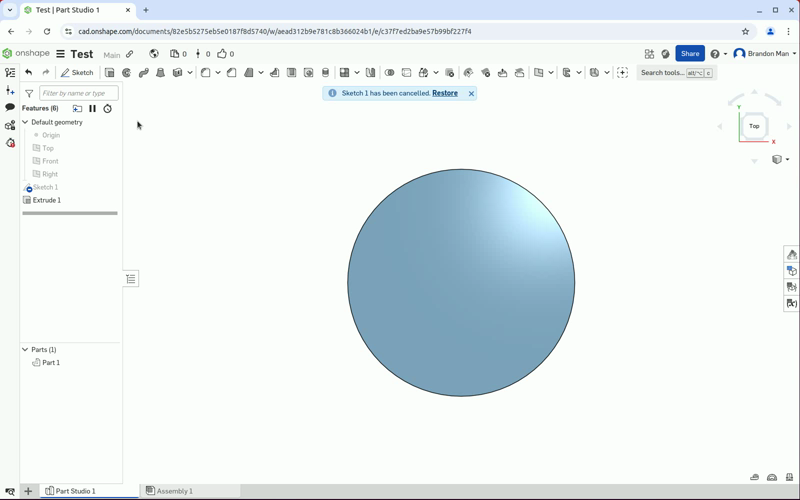
key(shift+h)
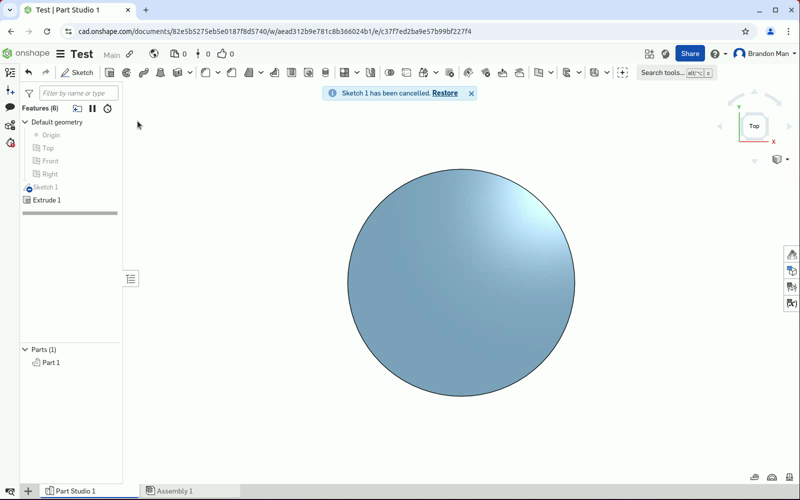
key(shift+h)
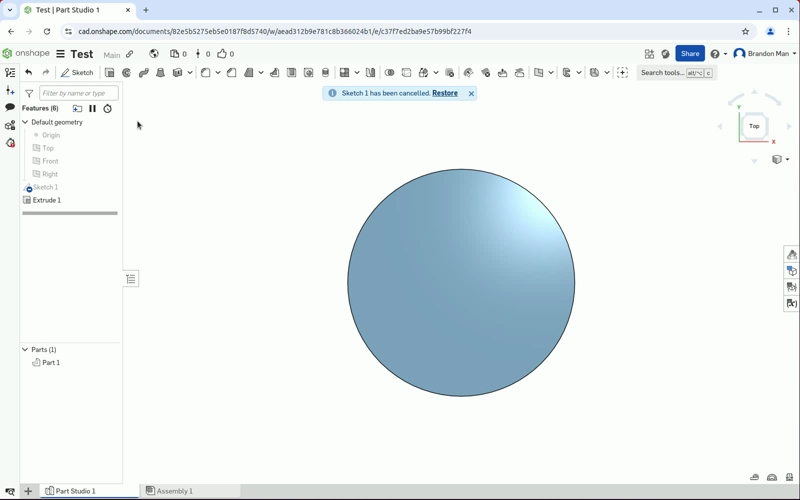
mouse_move(73, 189)
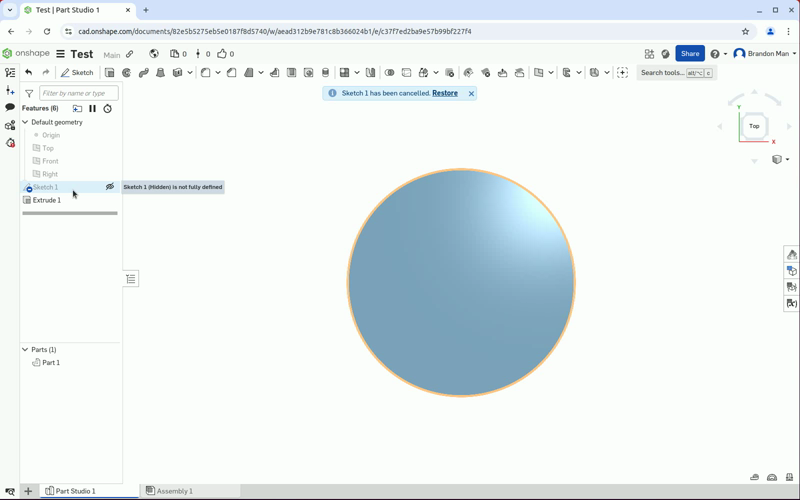
click(73, 189)
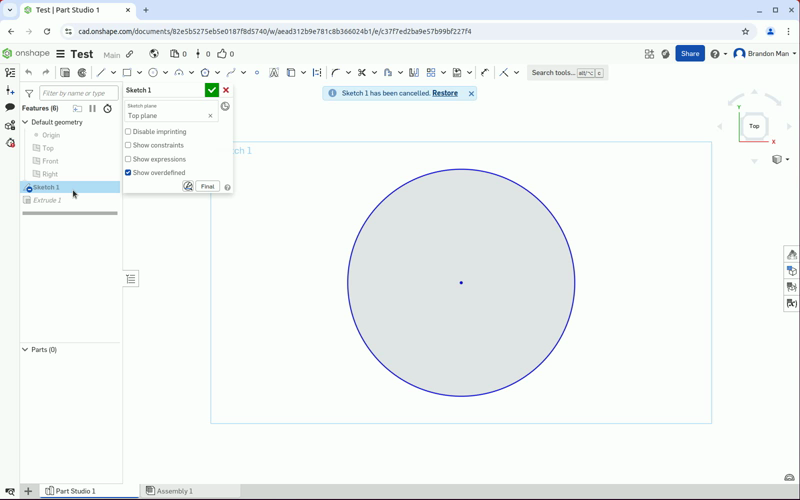
mouse_move(229, 92)
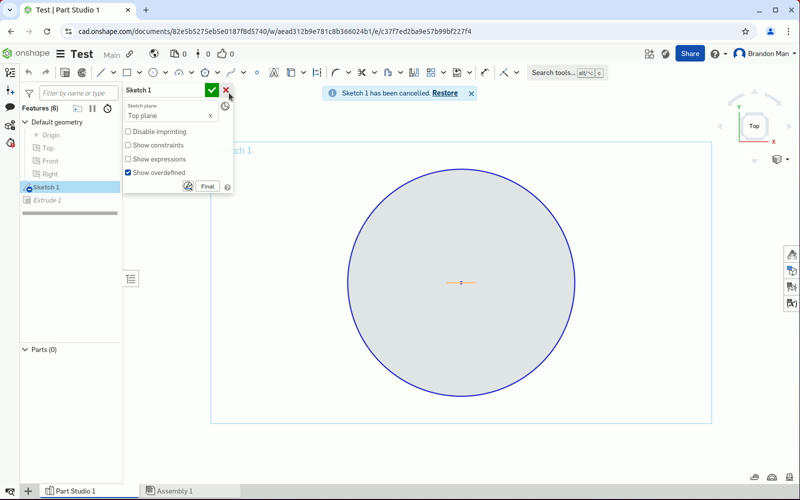
click(229, 92)
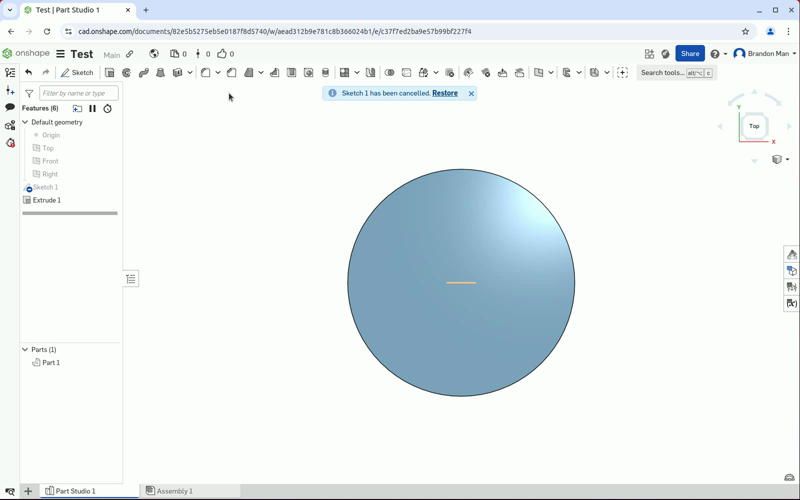
mouse_move(541, 75)
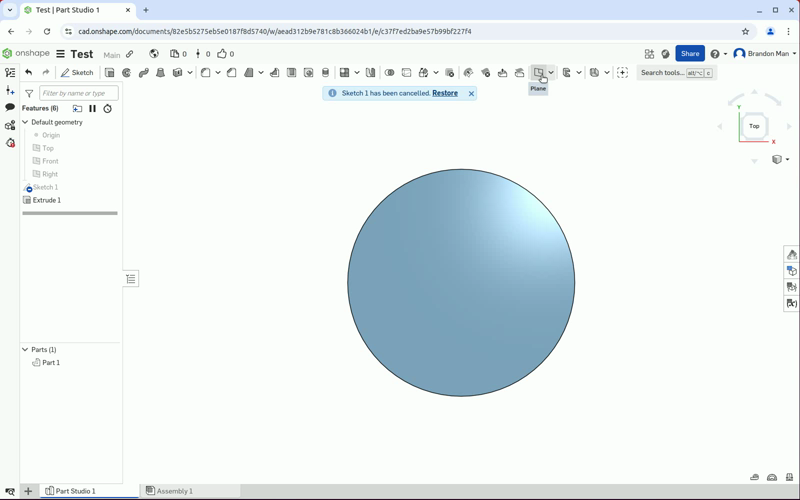
click(541, 75)
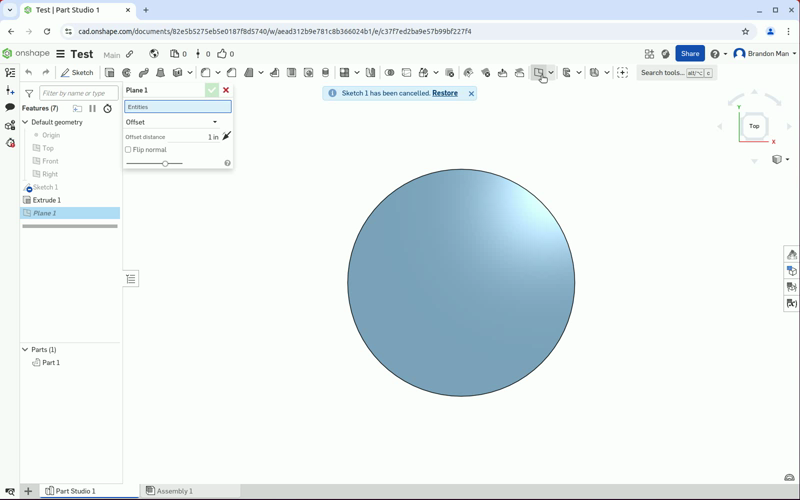
mouse_move(73, 150)
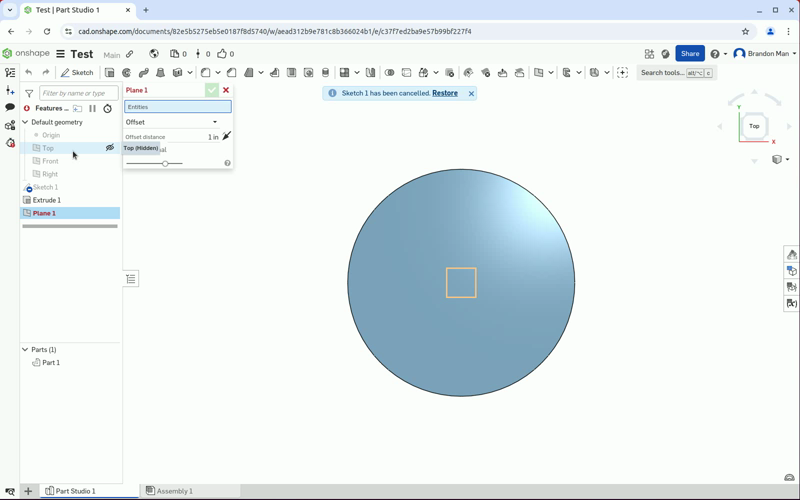
click(73, 150)
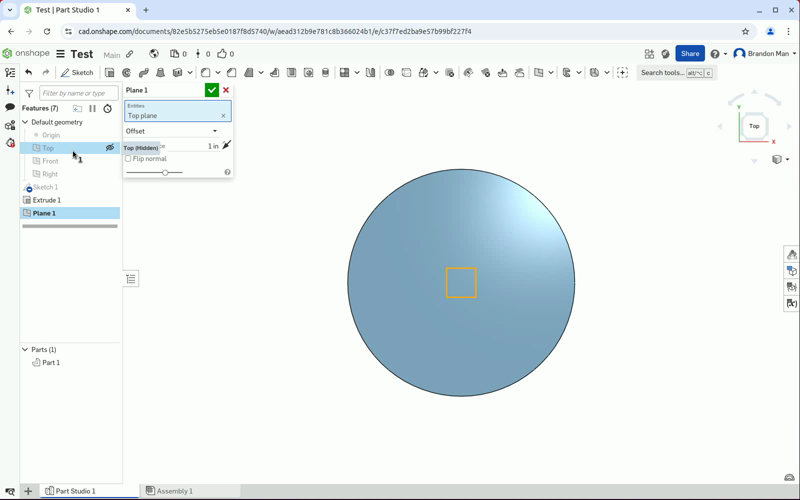
key(tab, 2)
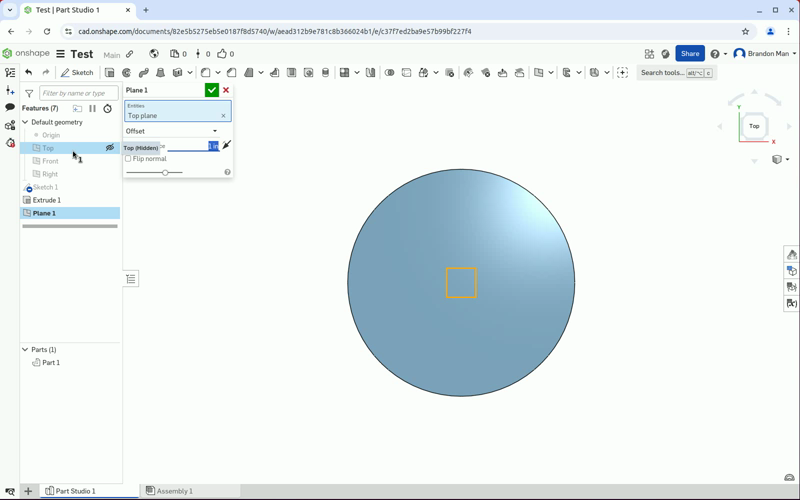
text(18.548)
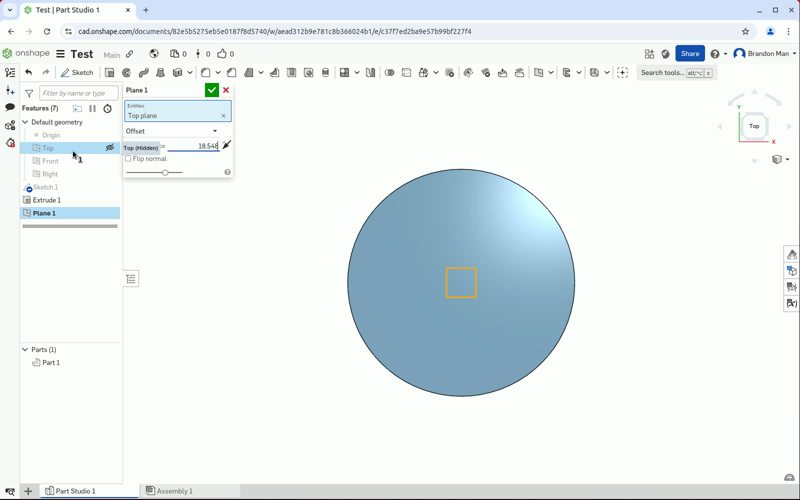
key(enter, 2)
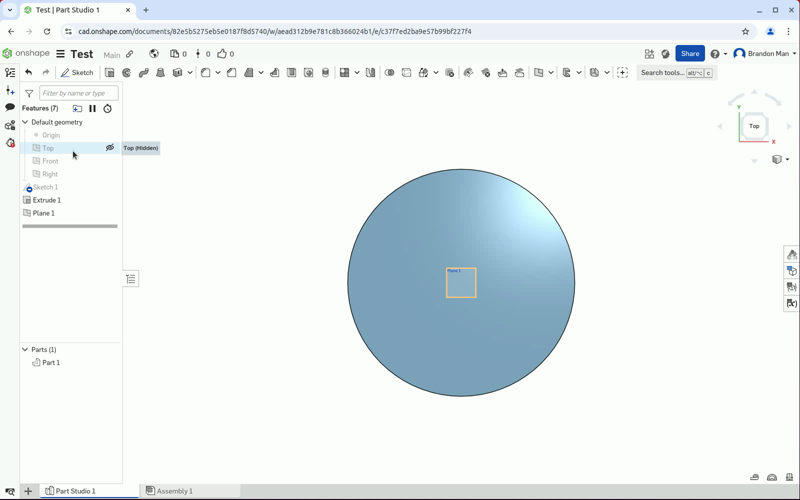
key(shift+s)
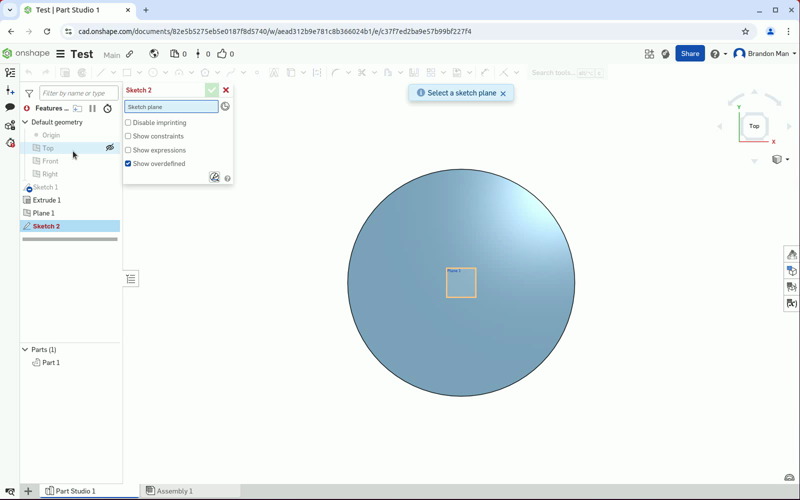
mouse_move(73, 215)
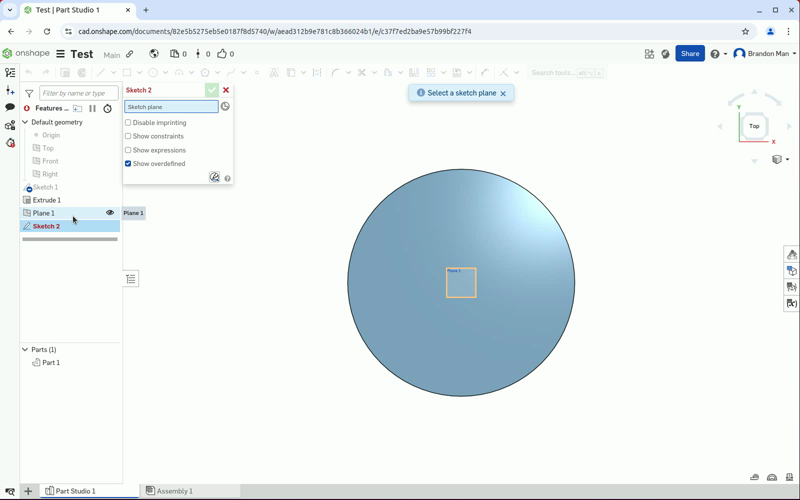
click(73, 215)
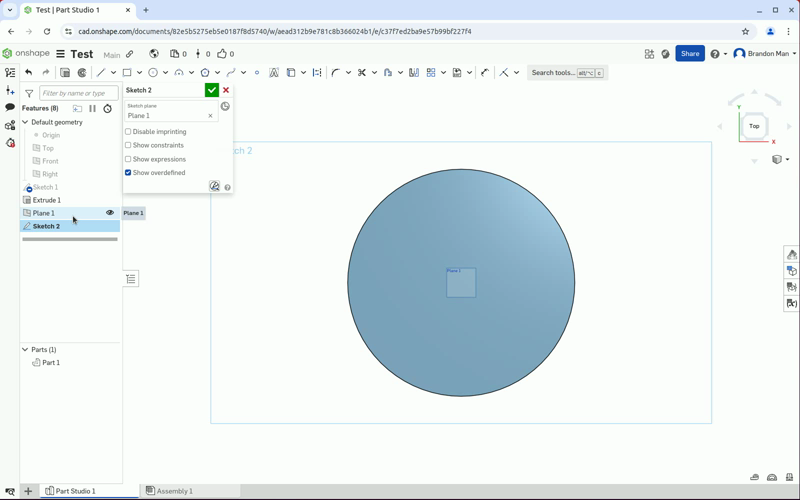
mouse_move(73, 352)
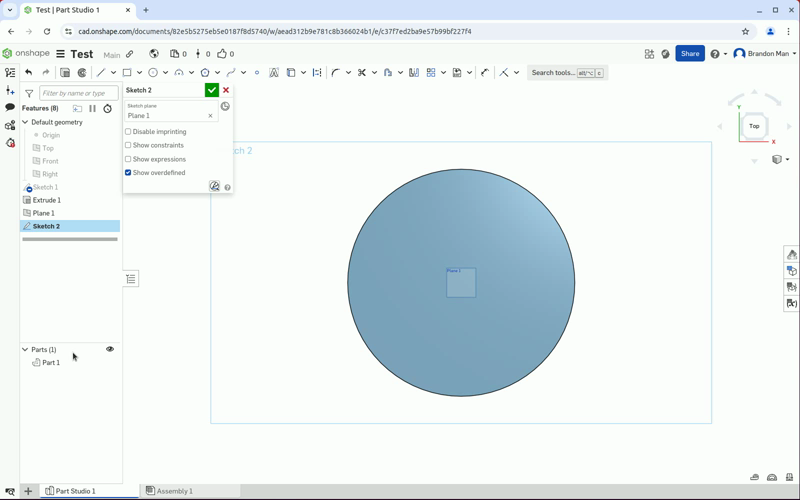
key(y)
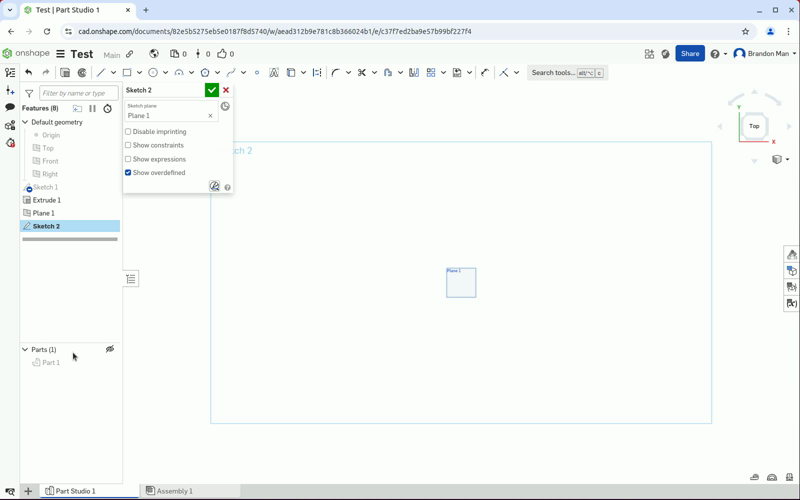
key(c)
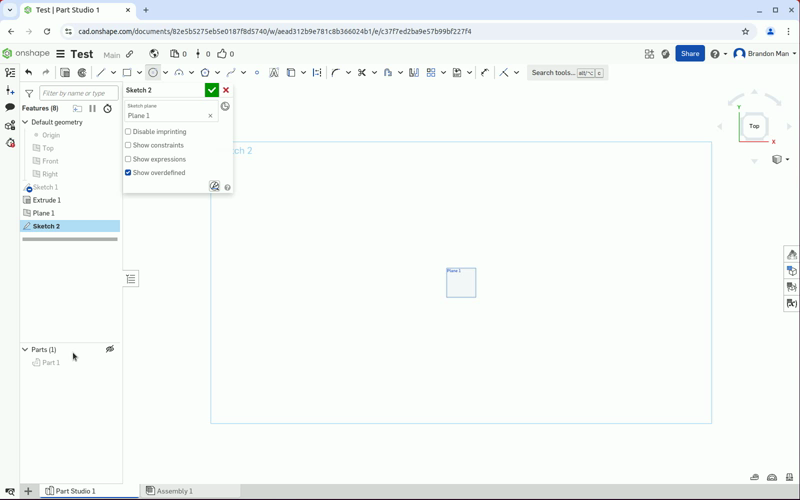
key_down(shift)
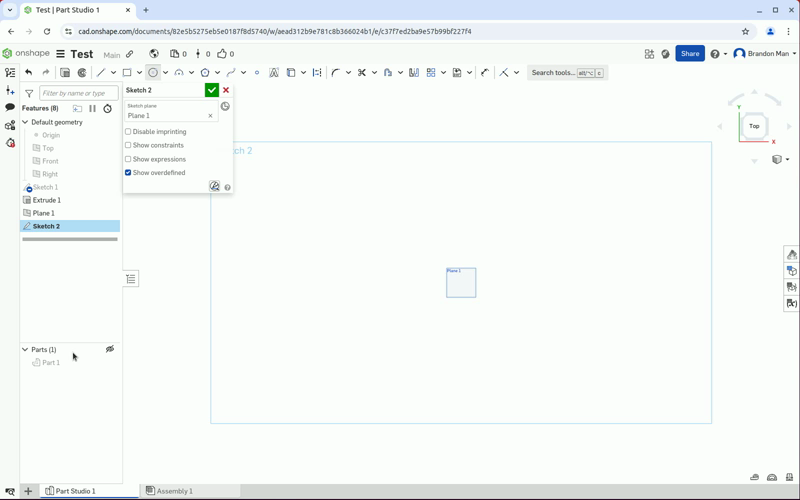
mouse_move(461, 282)
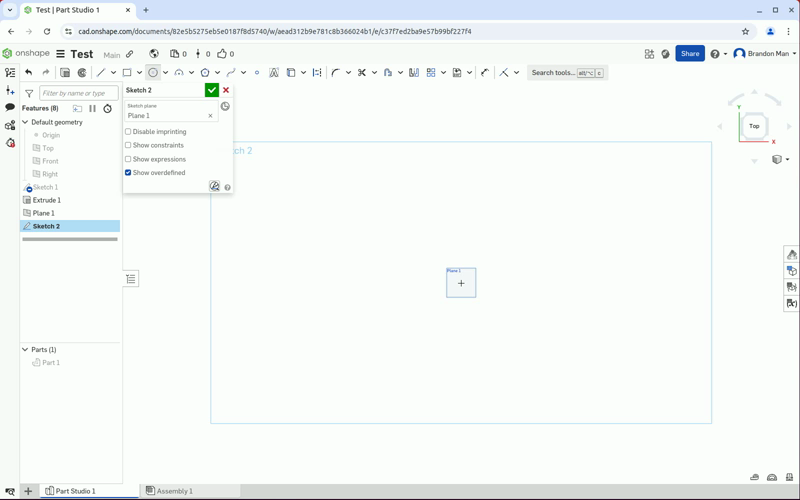
click(461, 282)
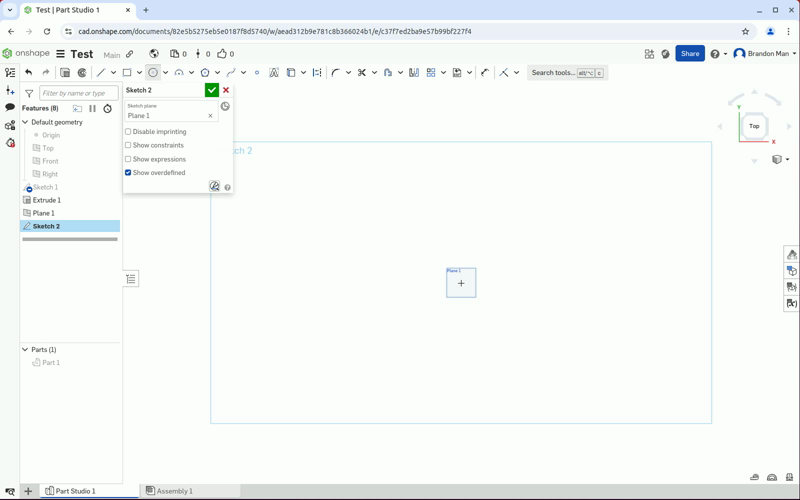
key_up(shift)
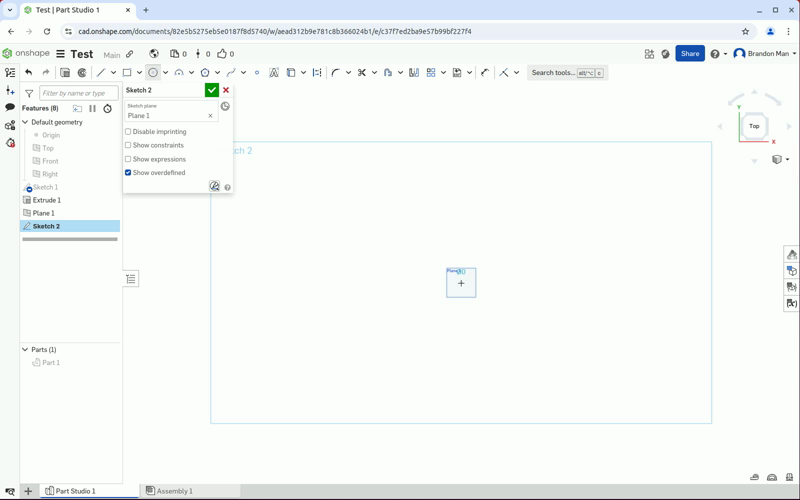
mouse_move(474, 282)
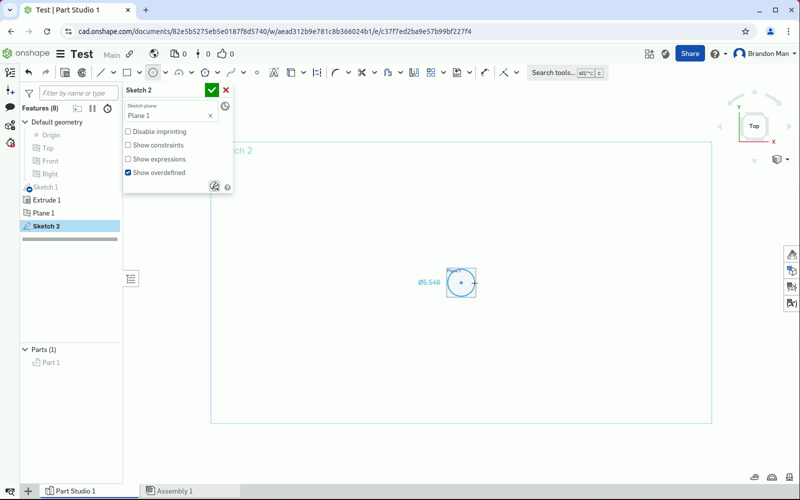
click(474, 282)
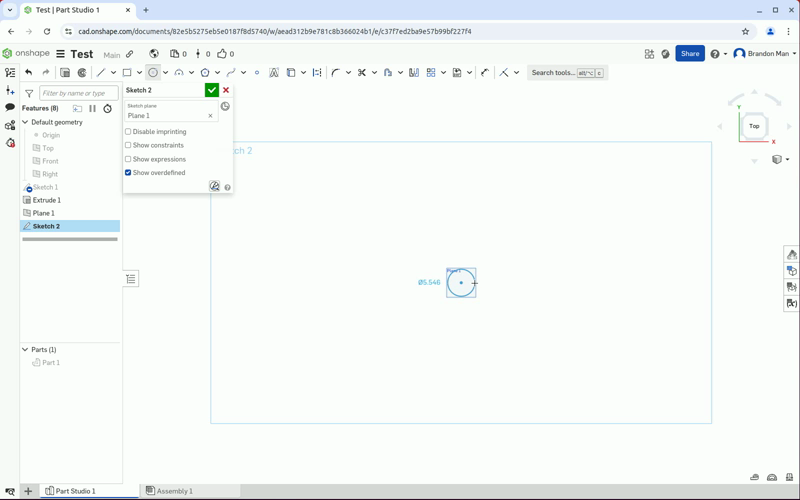
key(esc)
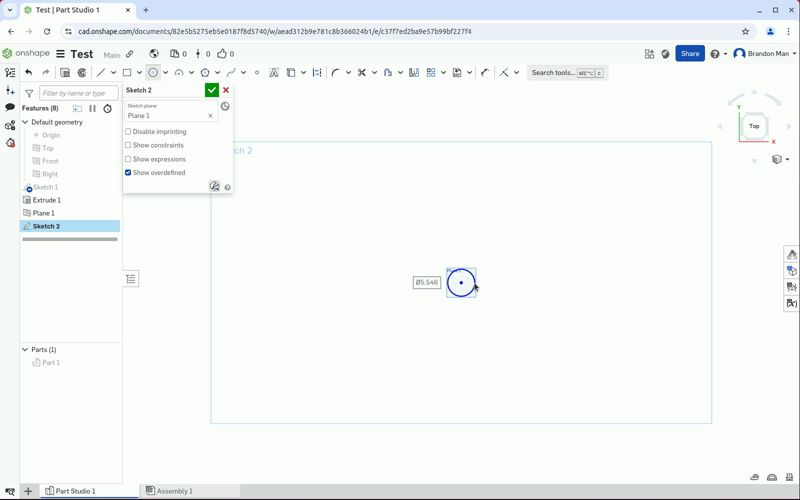
mouse_move(472, 278)
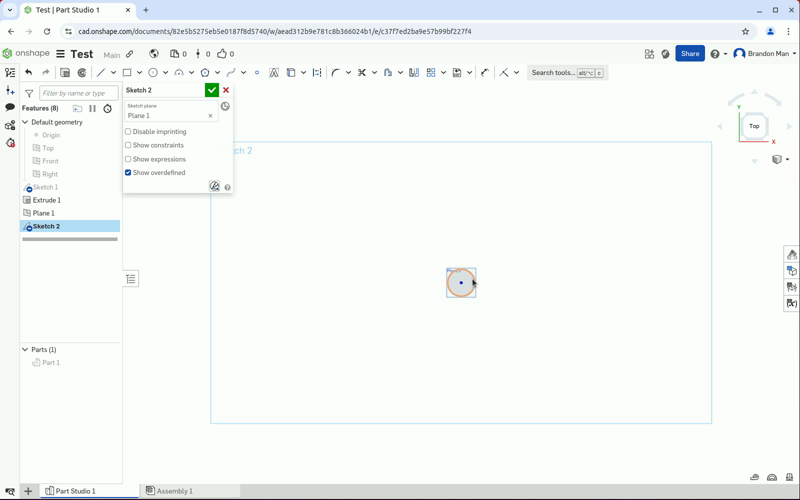
scroll(6)
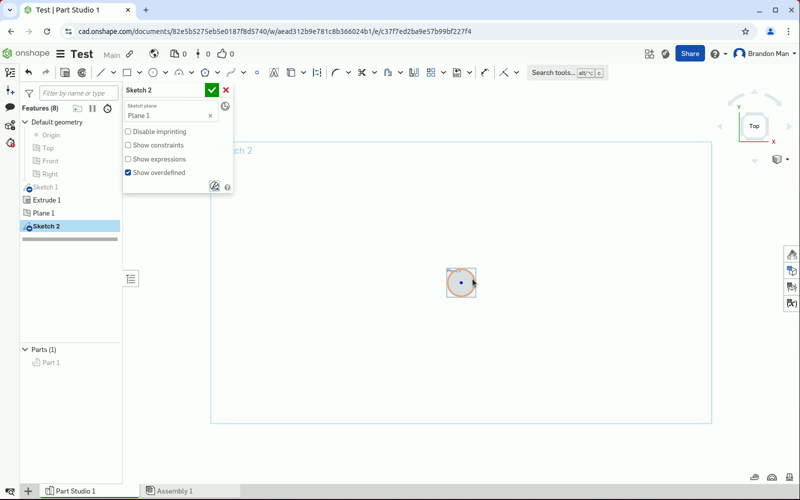
scroll(6)
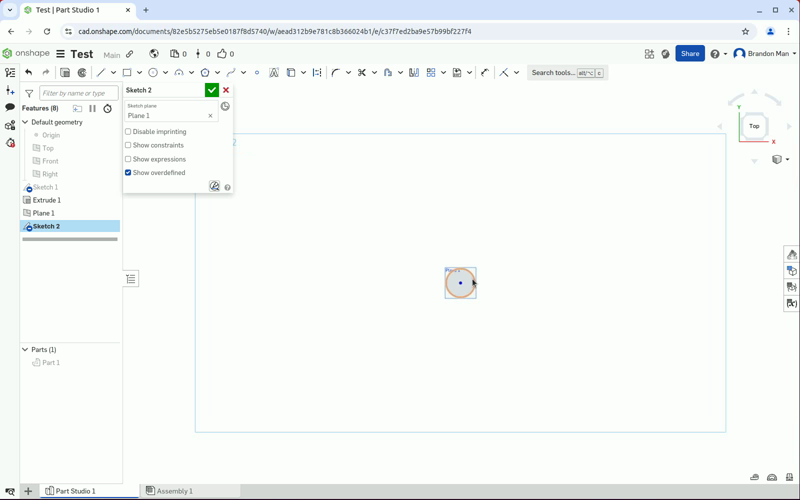
scroll(6)
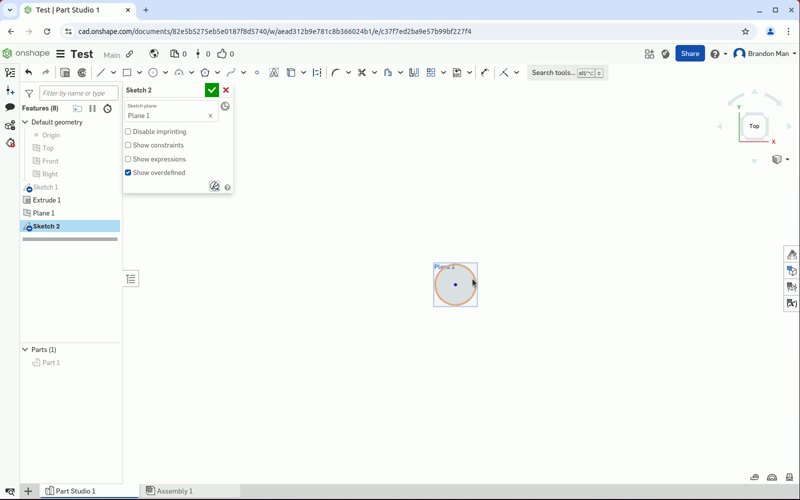
scroll(6)
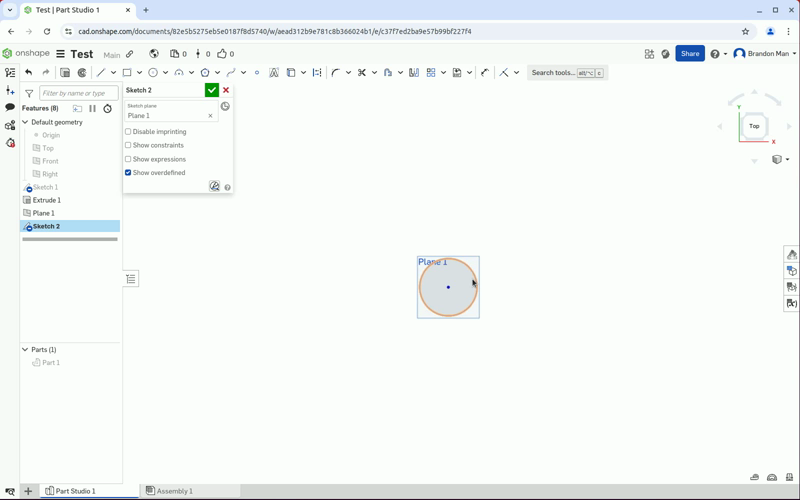
scroll(6)
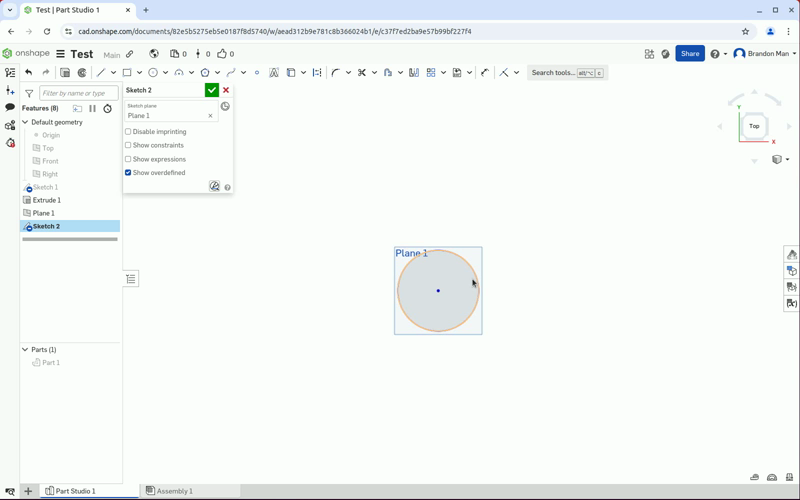
scroll(6)
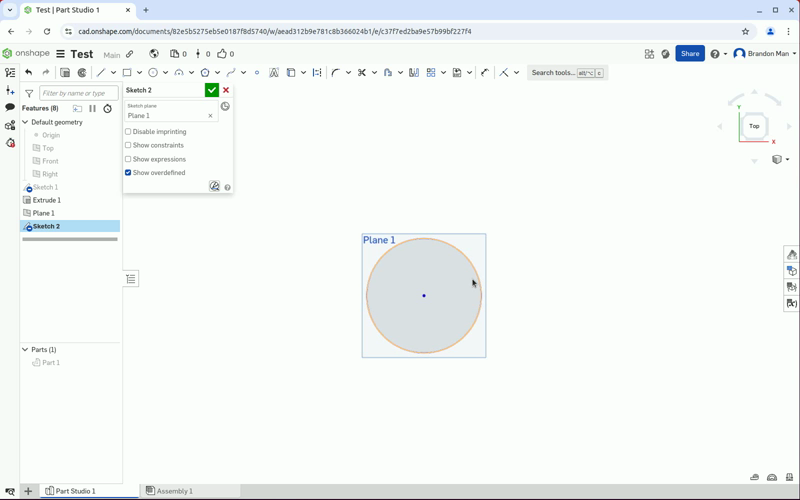
scroll(6)
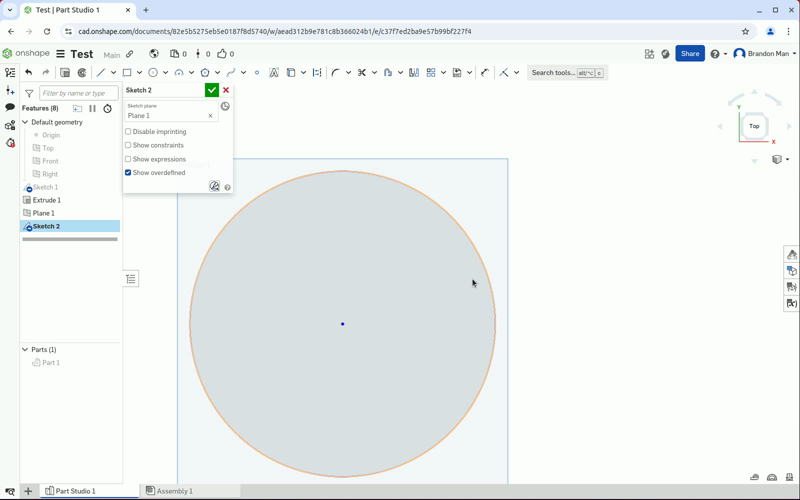
click(472, 278)
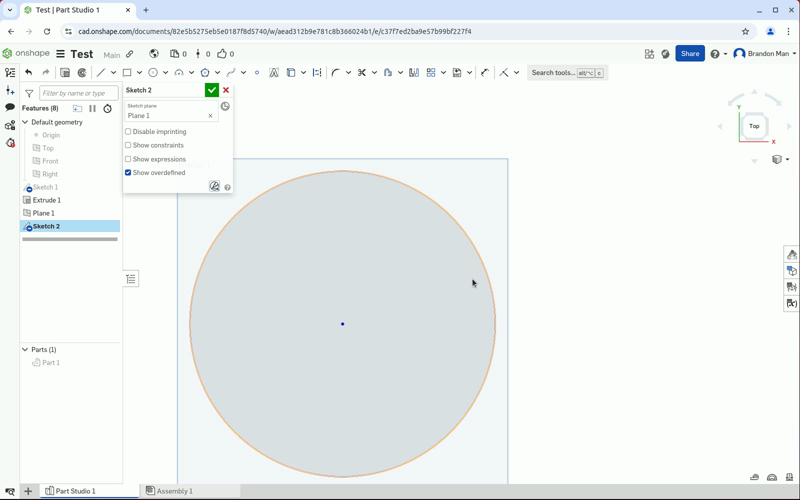
scroll(-6)
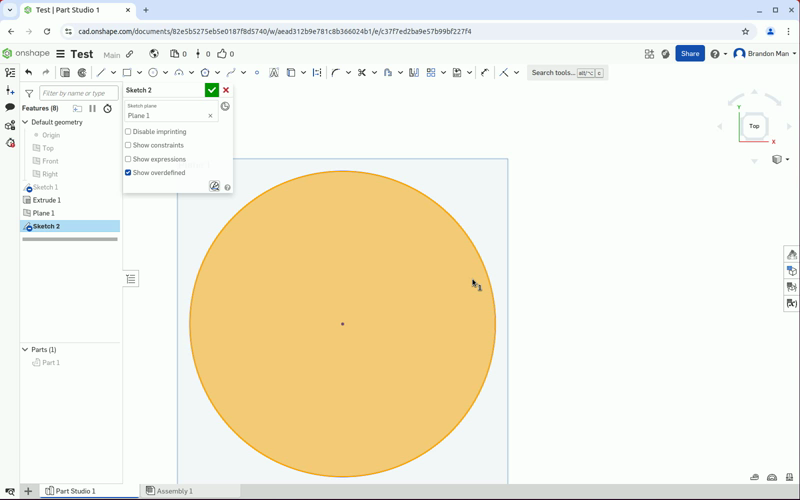
scroll(-6)
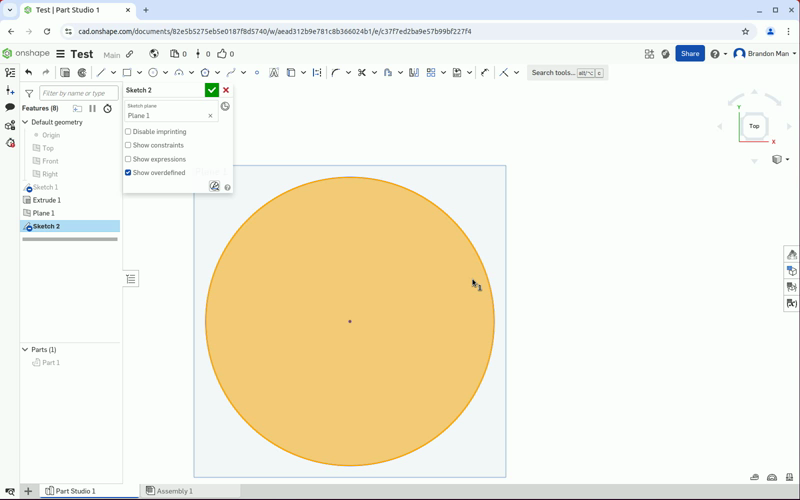
scroll(-6)
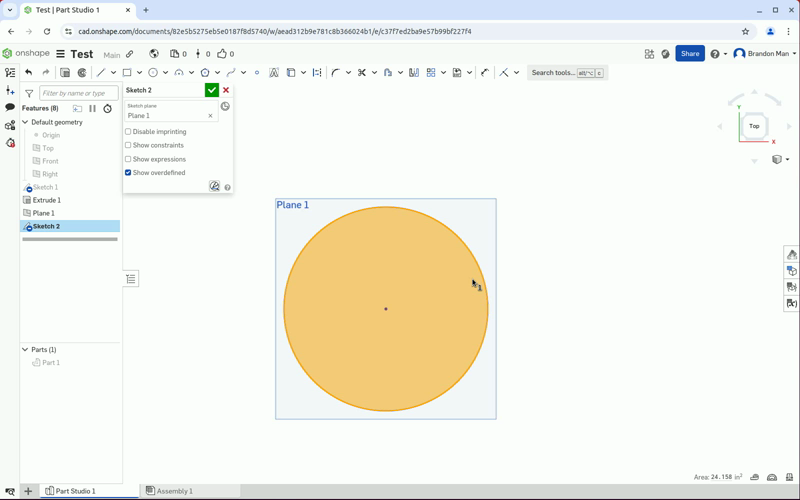
scroll(-6)
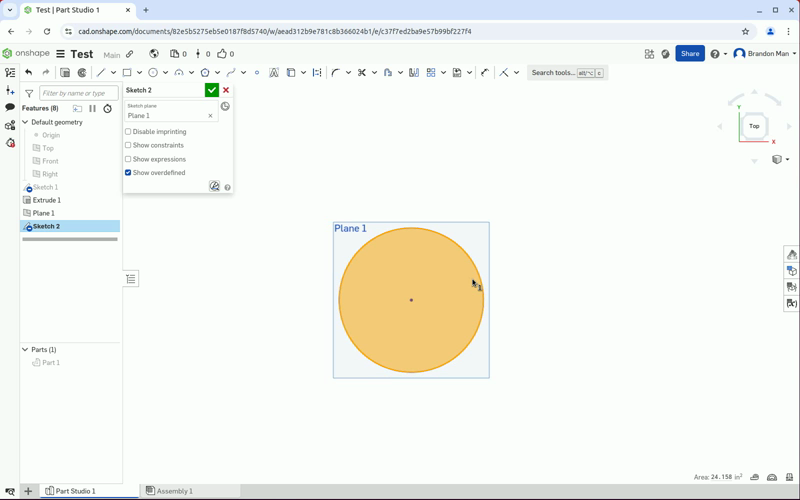
scroll(-6)
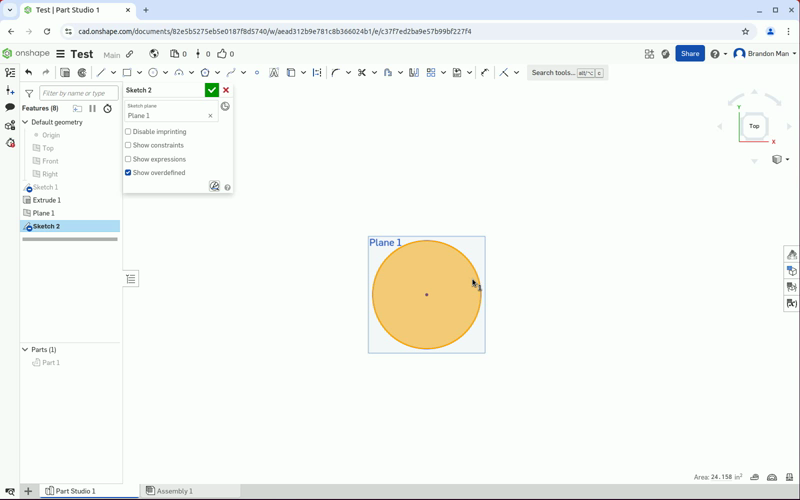
scroll(-6)
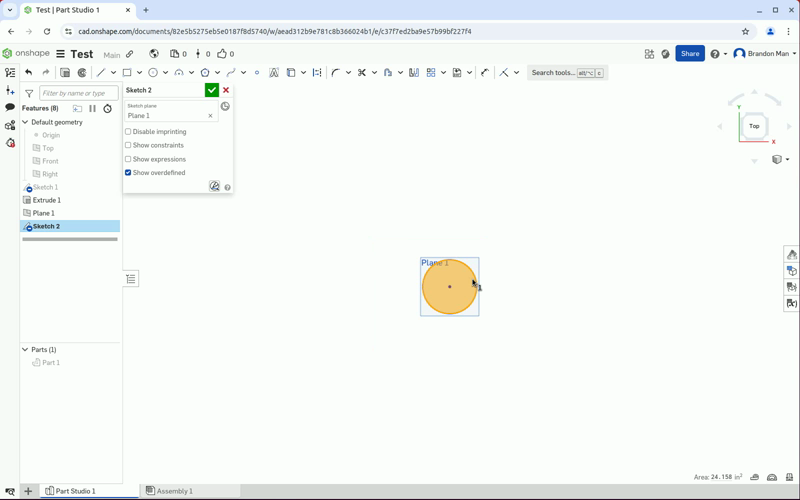
scroll(-6)
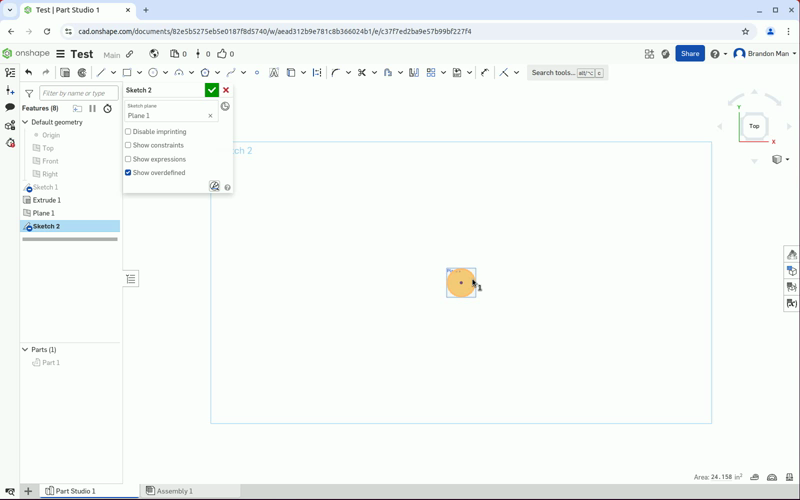
mouse_move(73, 352)
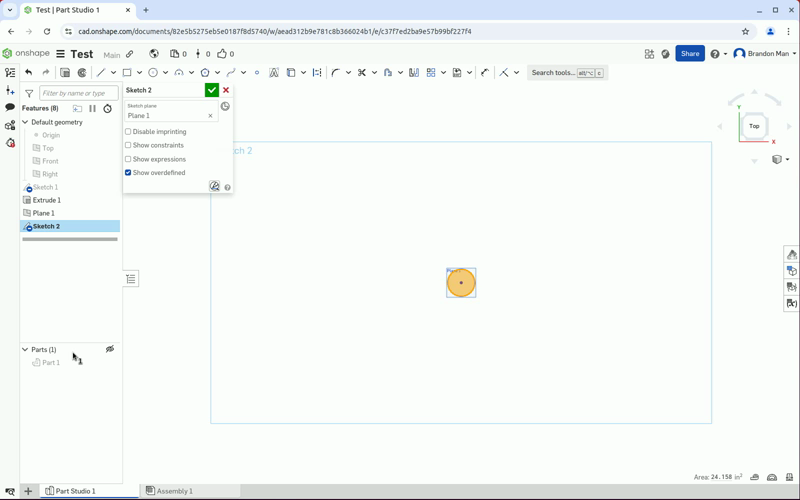
key(shift+y)
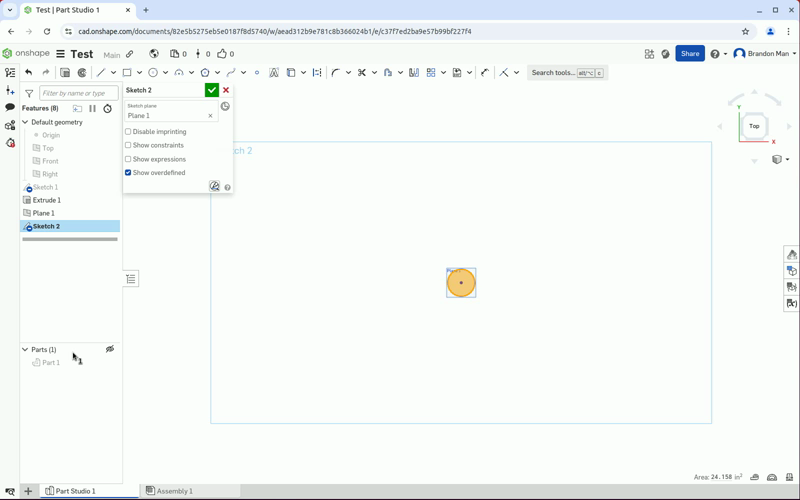
key(shift+e)
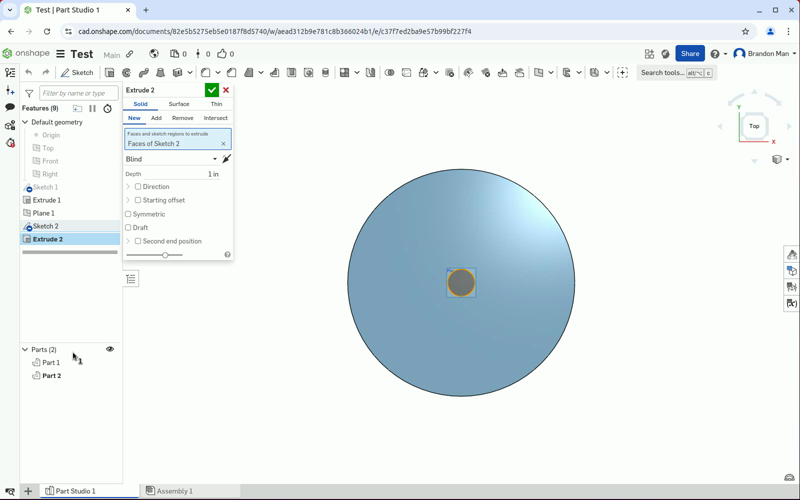
mouse_move(143, 106)
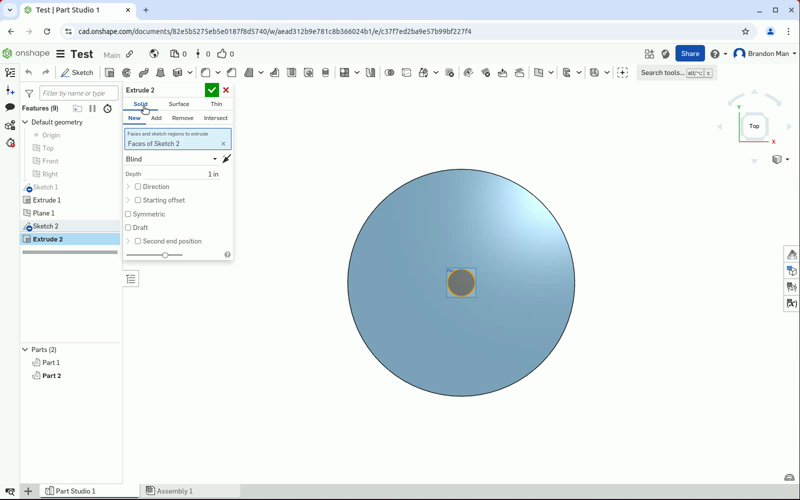
click(143, 106)
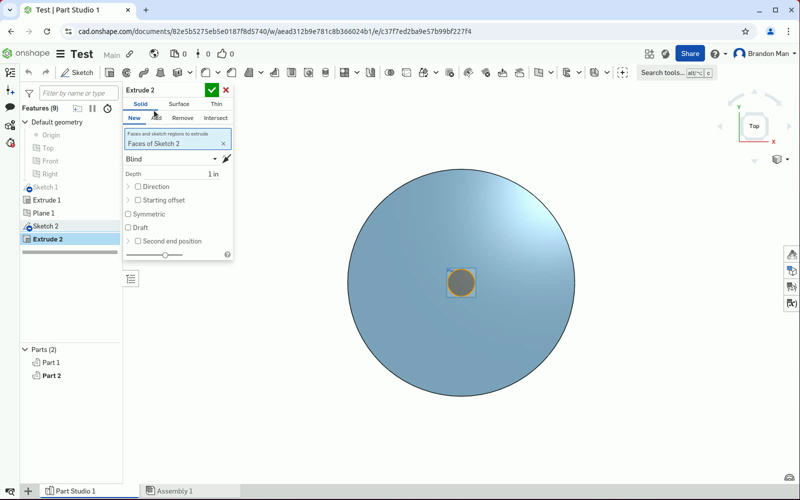
mouse_move(186, 120)
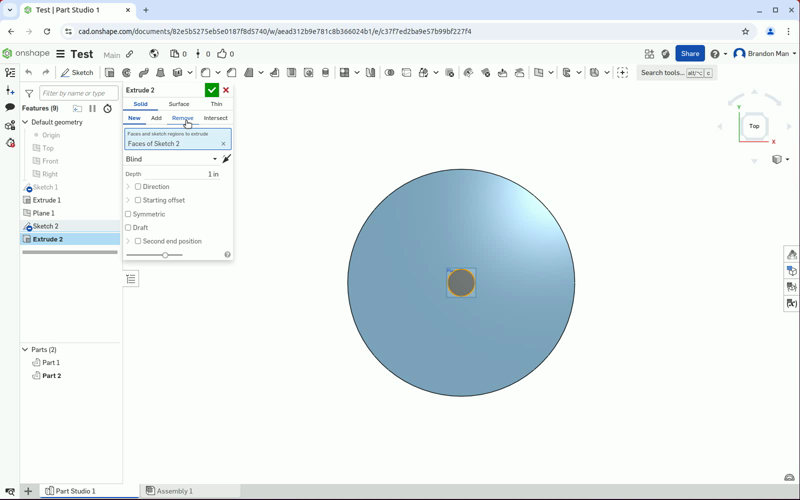
click(186, 120)
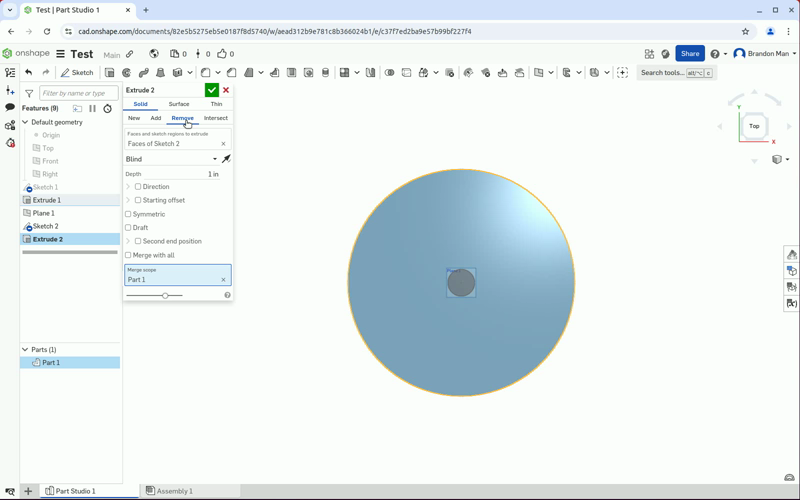
key(tab, 4)
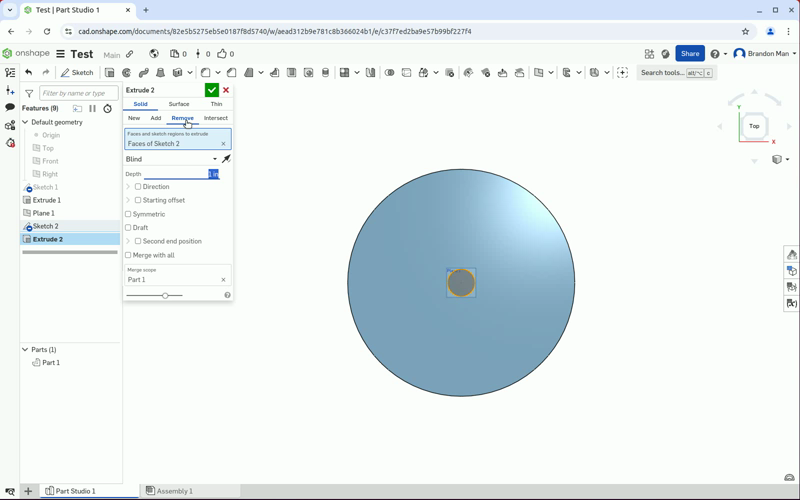
text(9.147)
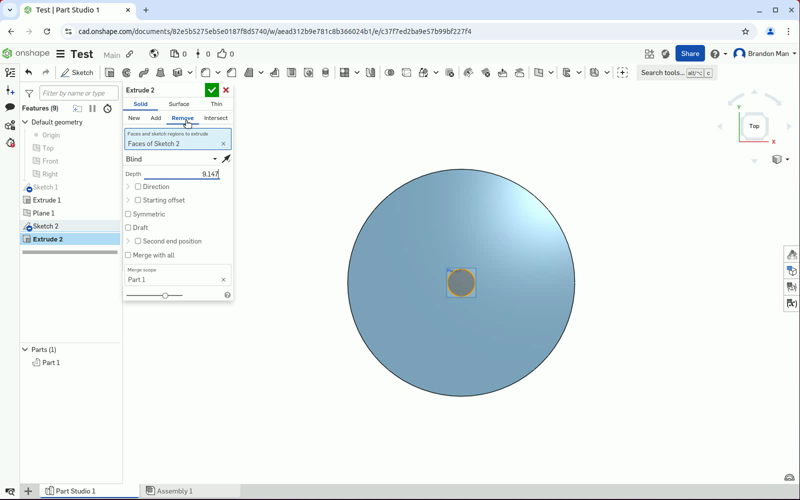
key(tab, 6)
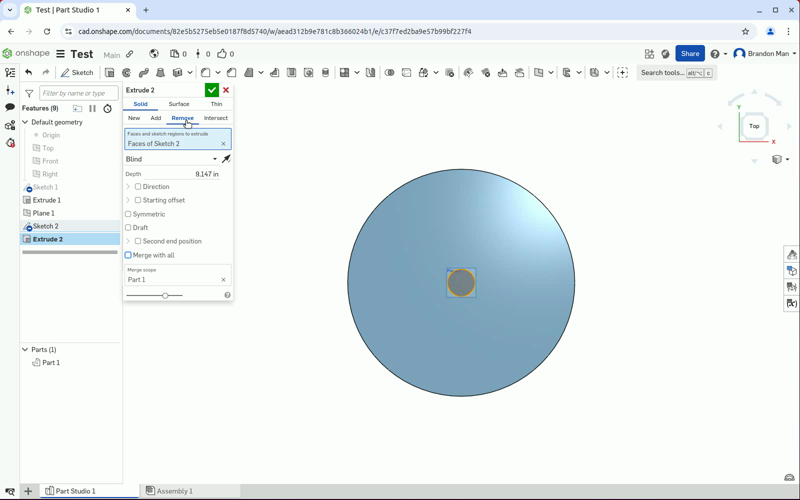
key(space)
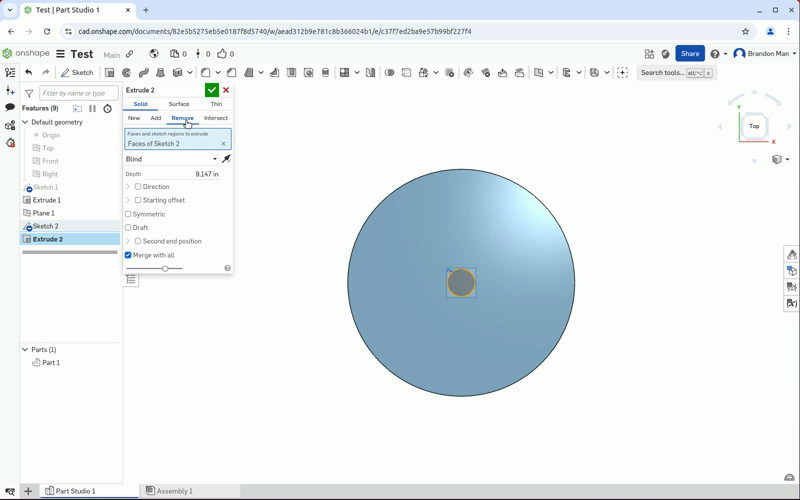
key(enter)
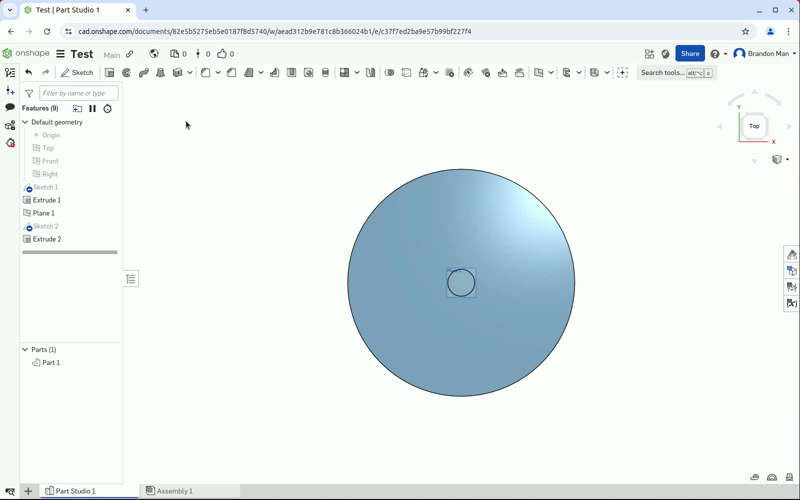
key(shift+h)
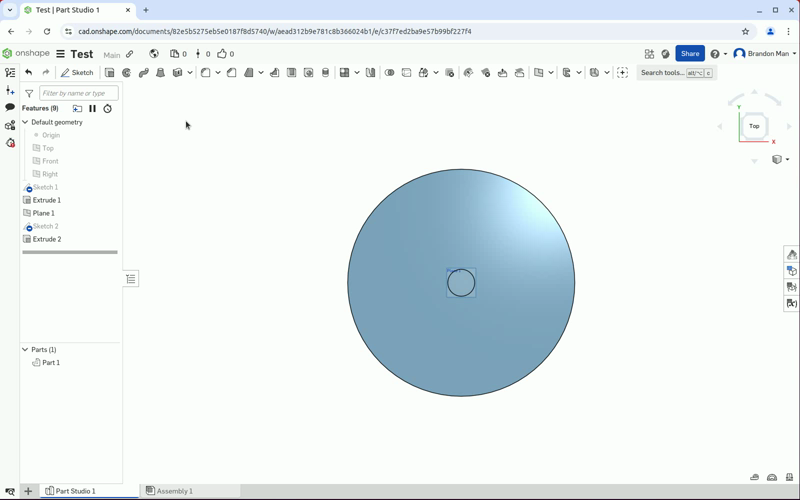
key(shift+h)
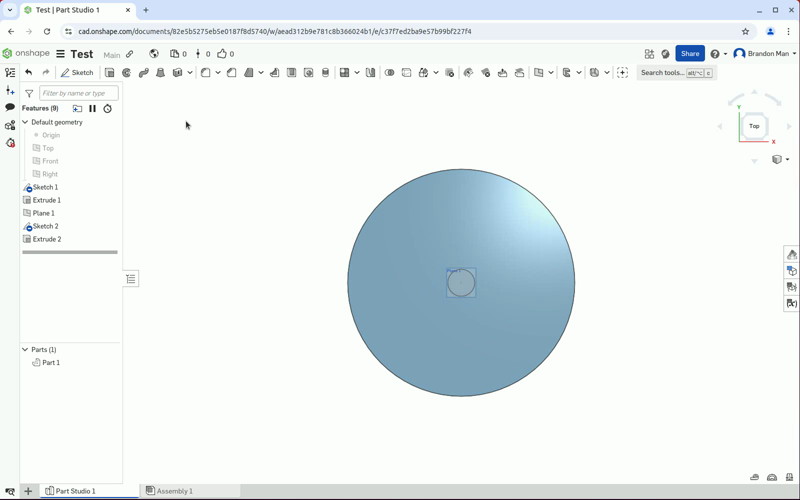
key(shift+7)
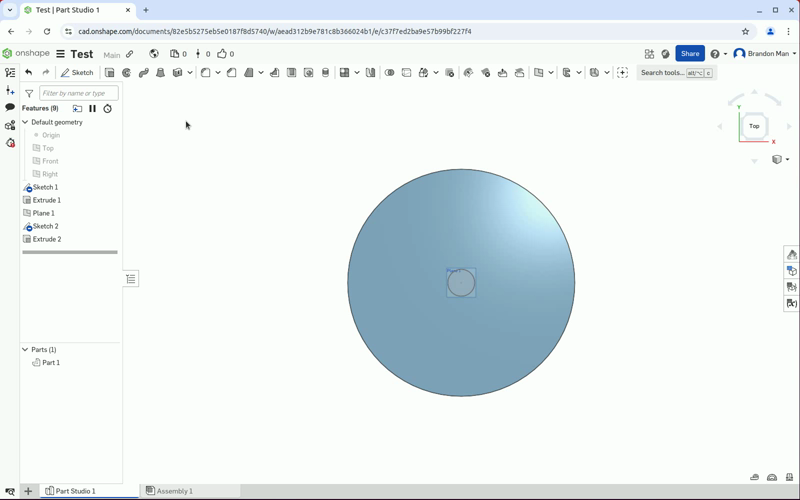
key(up, 3)
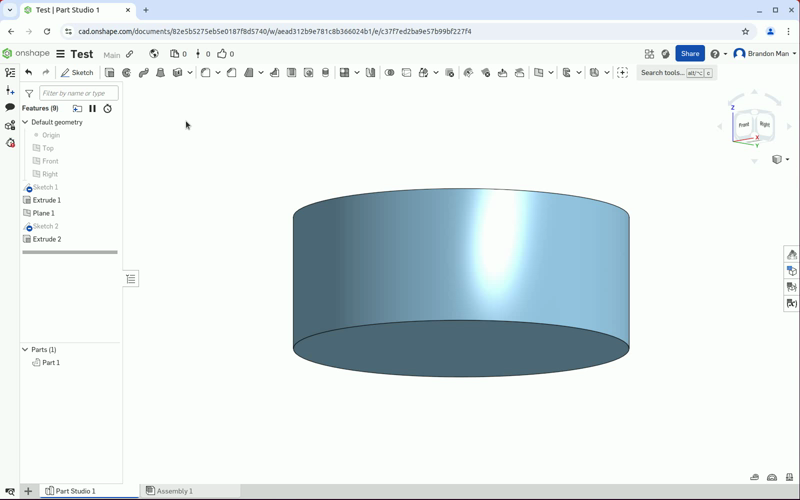
key(left, 3)
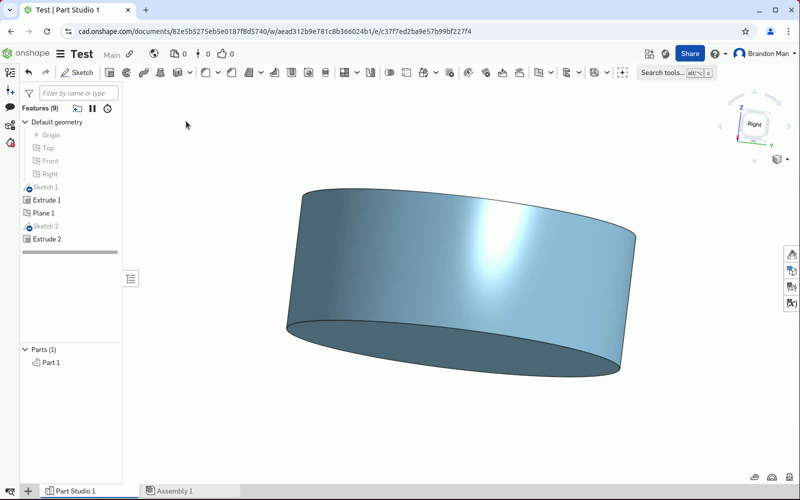
key(right, 3)
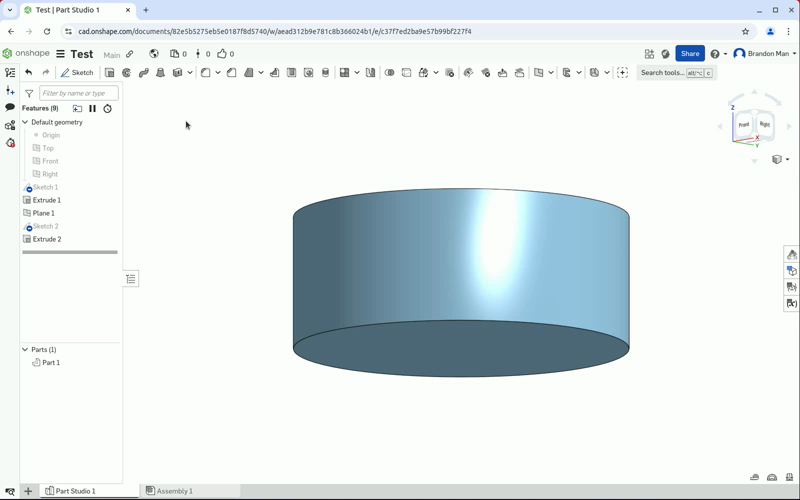
key(down, 3)
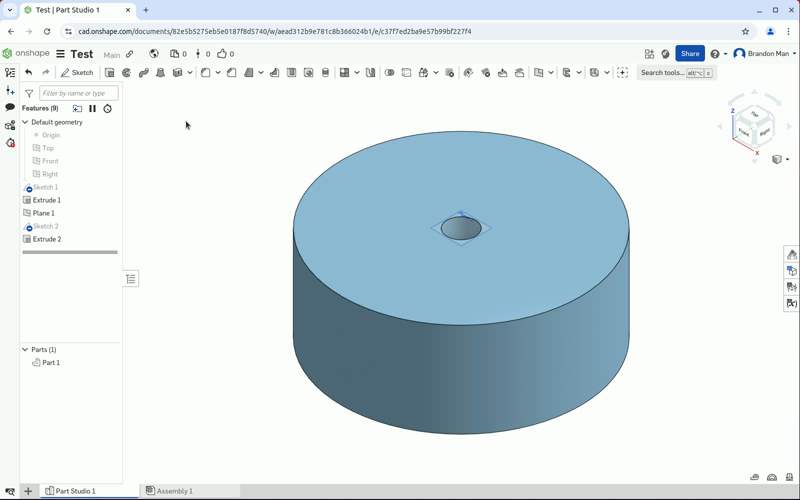
mouse_move(73, 189)
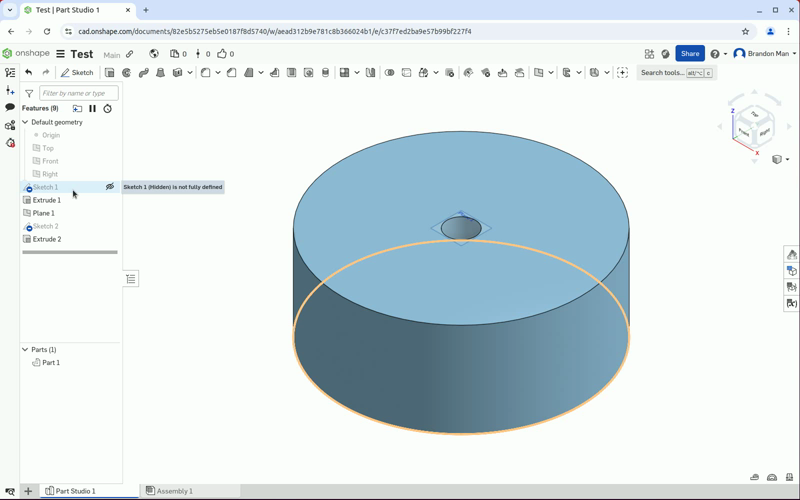
click(73, 189)